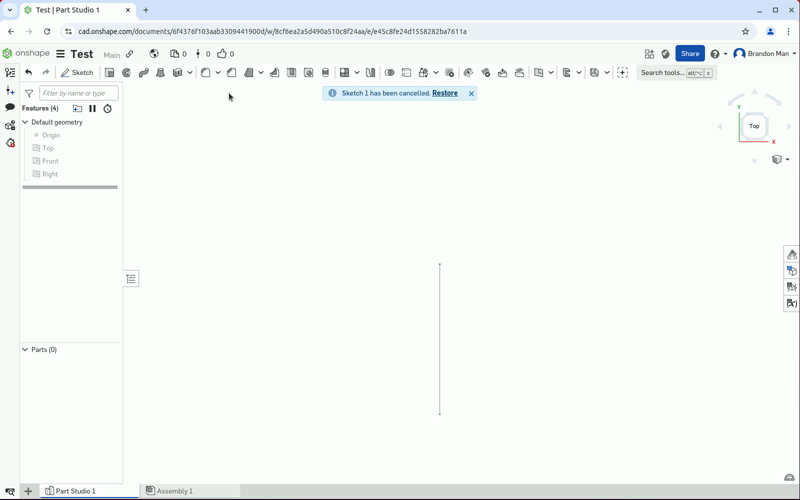
key(shift+h)
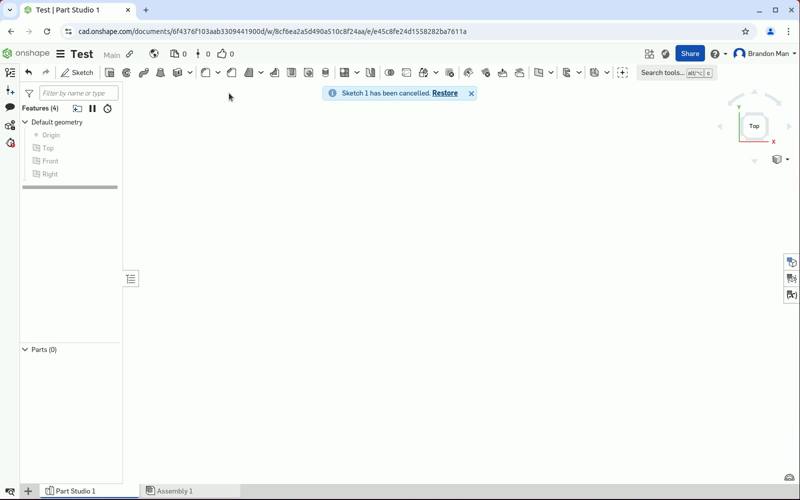
key(shift+s)
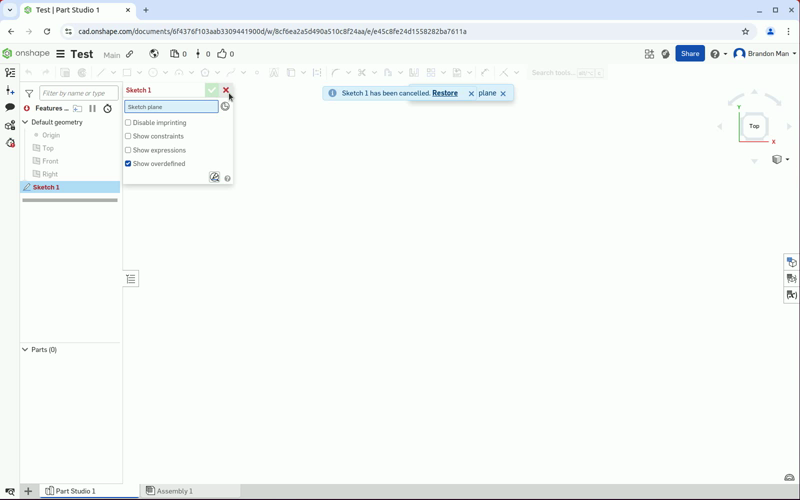
mouse_move(73, 150)
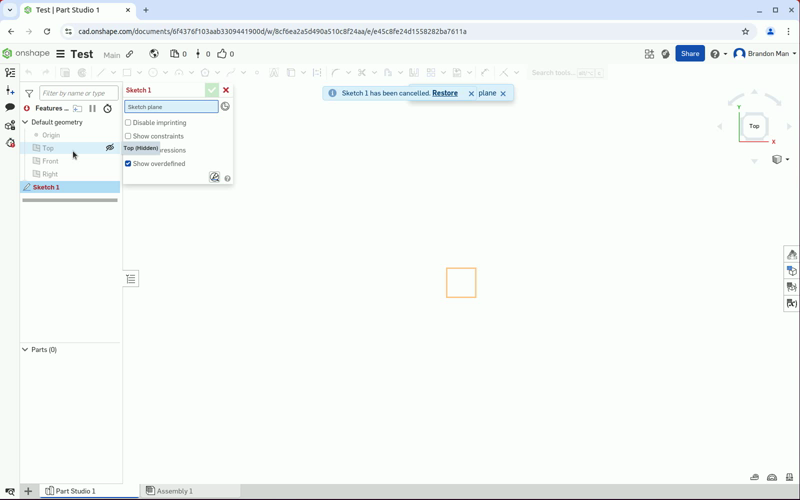
click(73, 150)
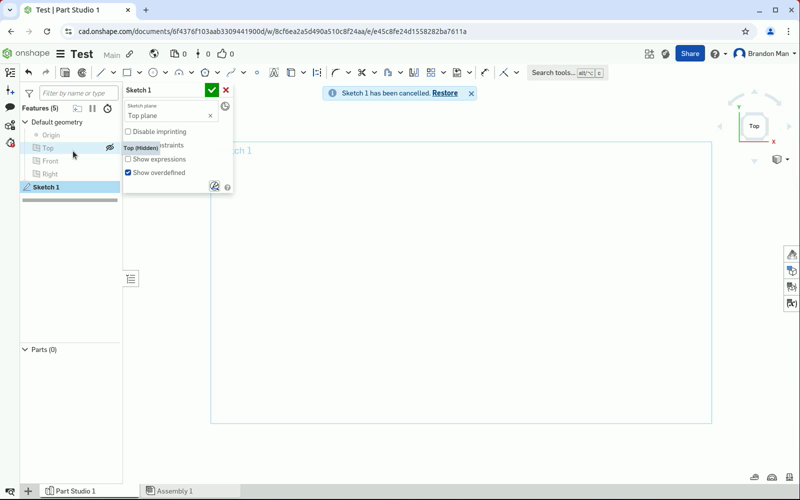
mouse_move(73, 352)
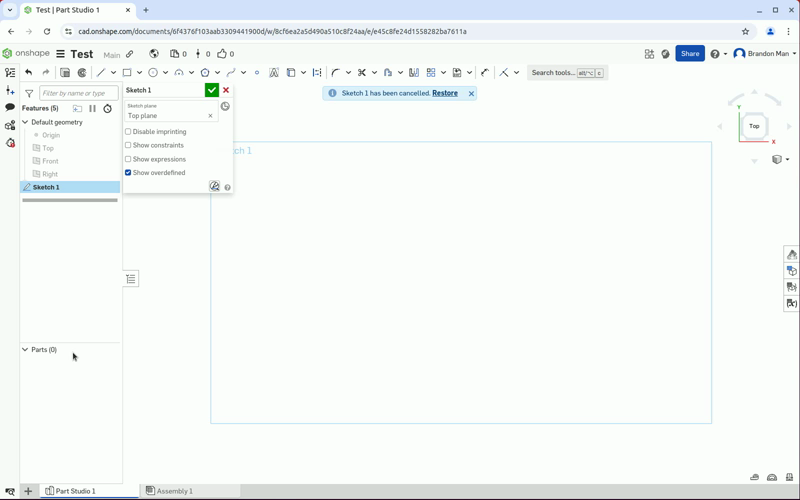
key(y)
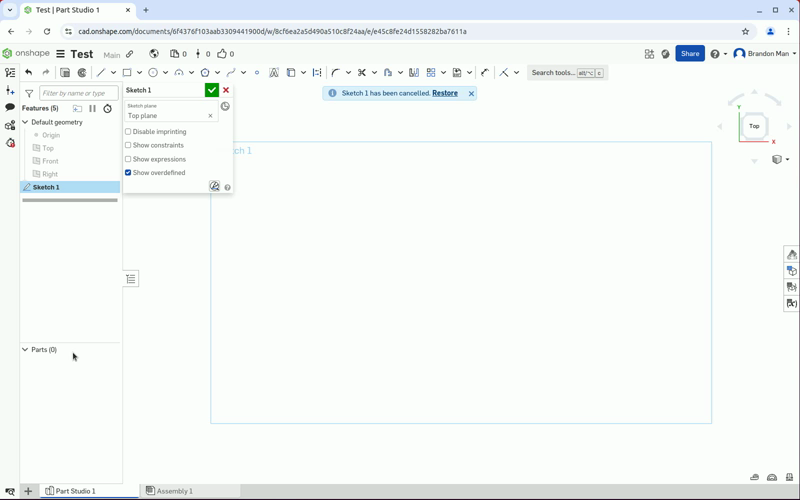
key(l)
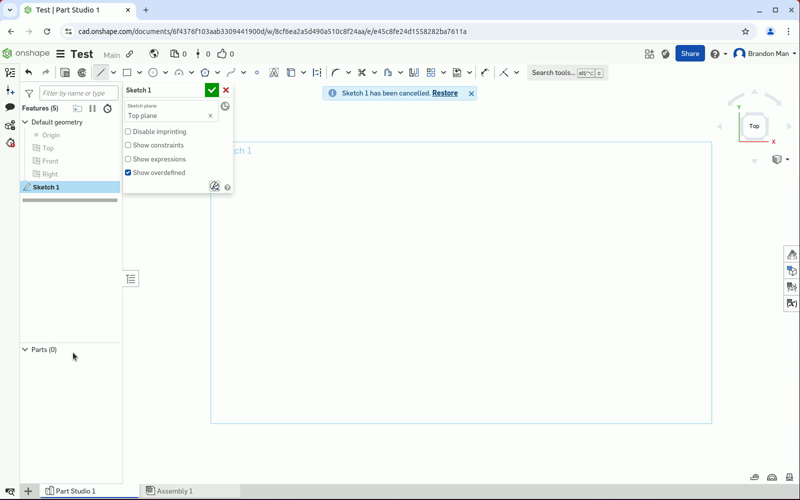
key_down(shift)
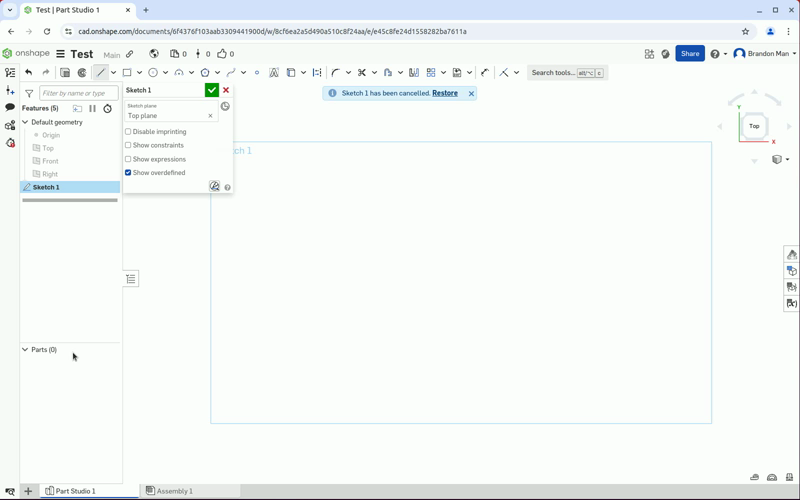
mouse_move(460, 351)
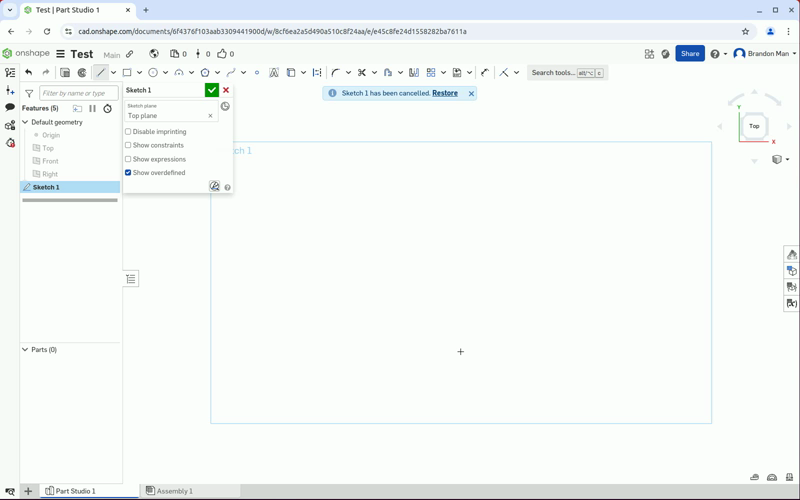
click(460, 351)
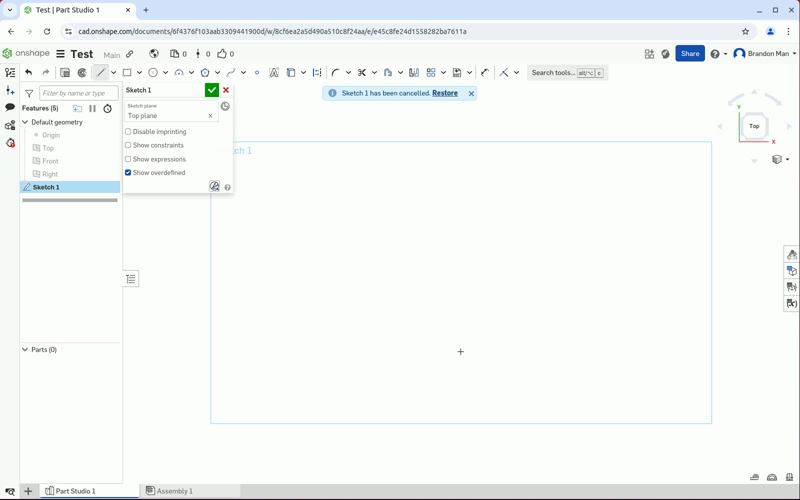
key_up(shift)
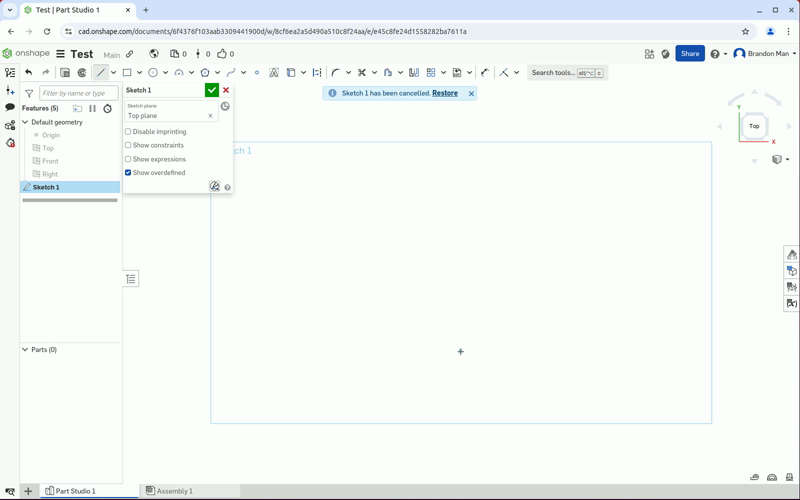
key_down(shift)
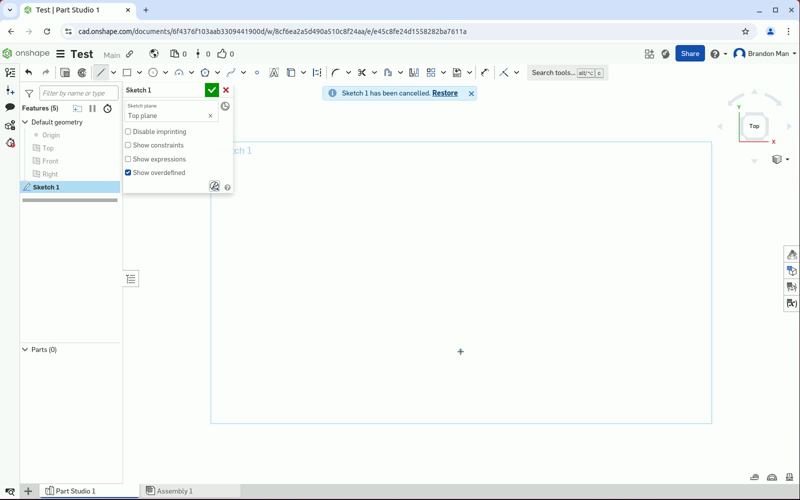
mouse_move(573, 351)
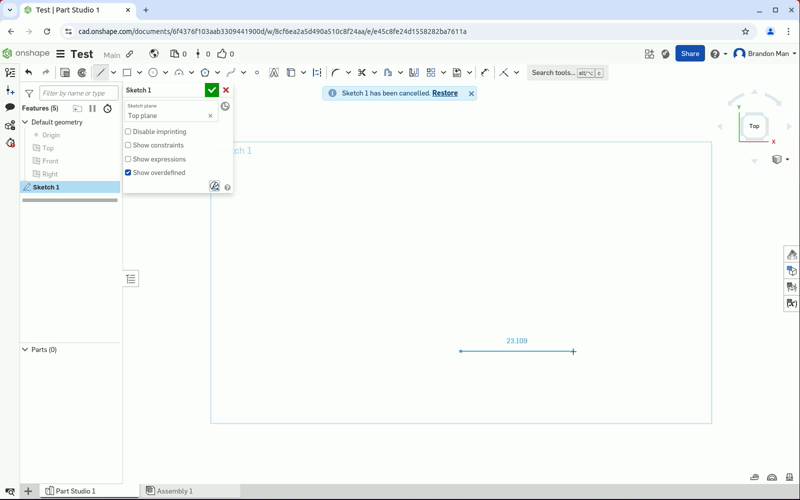
click(573, 351)
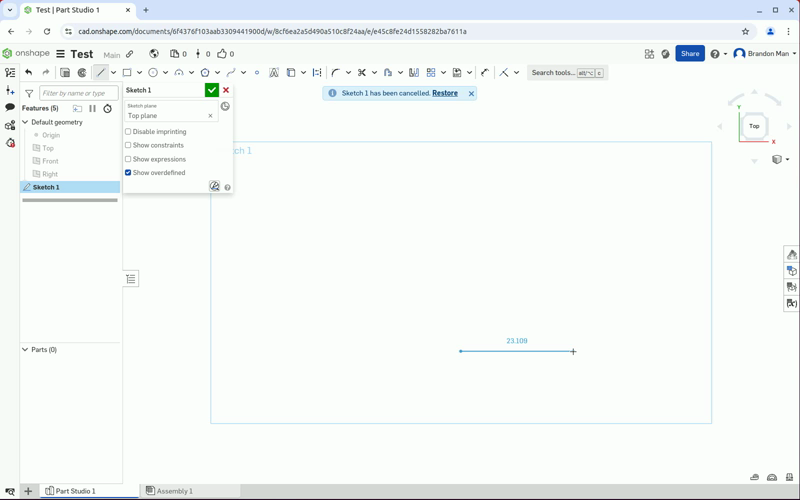
key_up(shift)
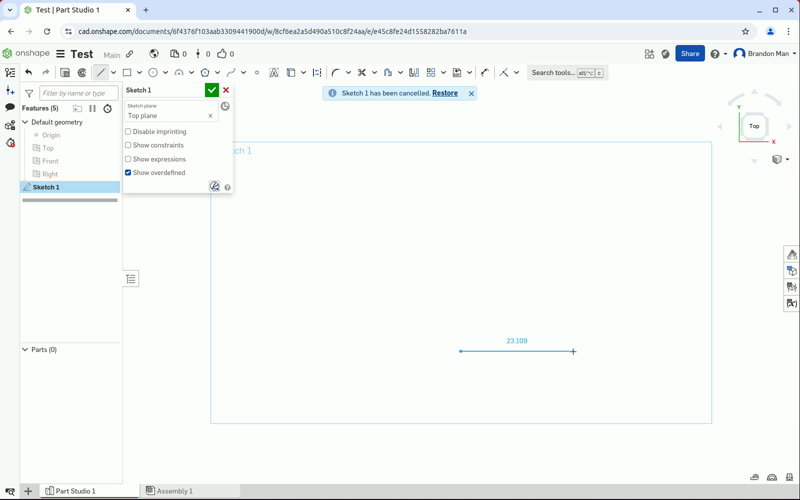
key_down(shift)
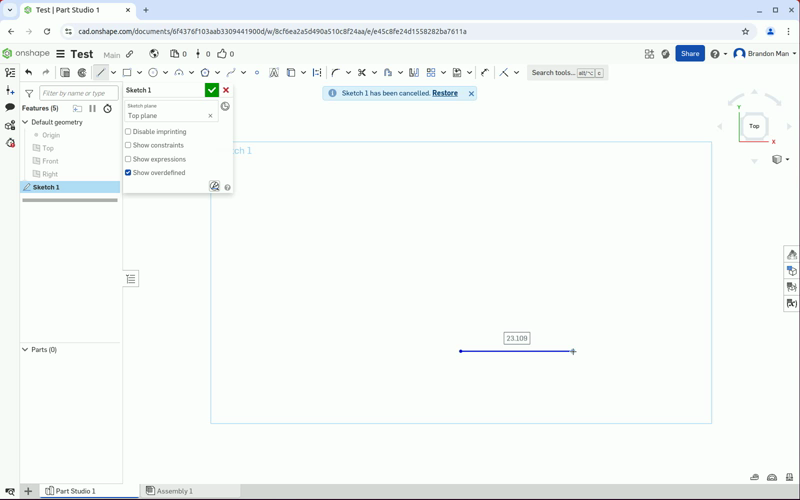
mouse_move(573, 283)
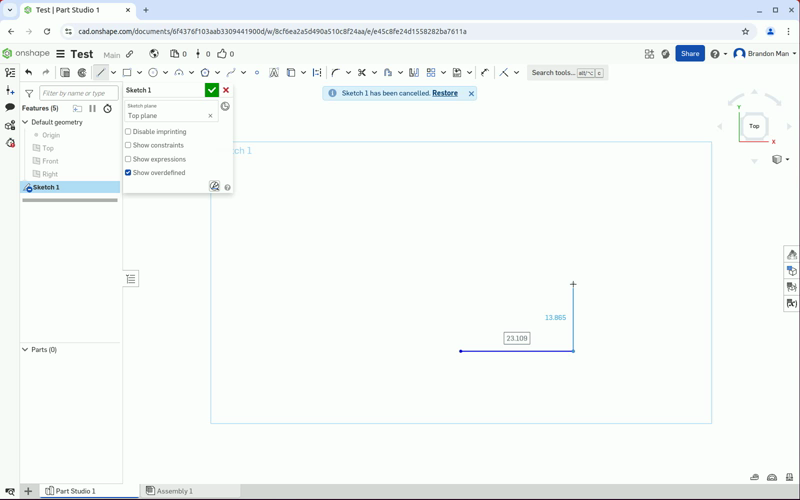
click(573, 283)
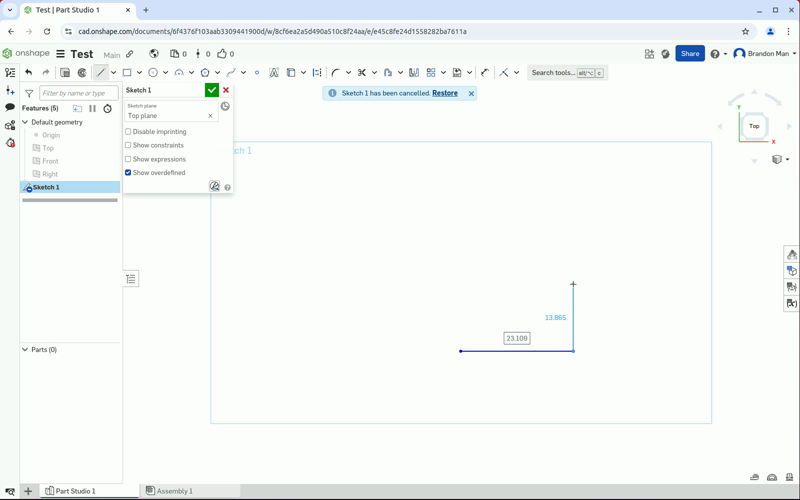
key_up(shift)
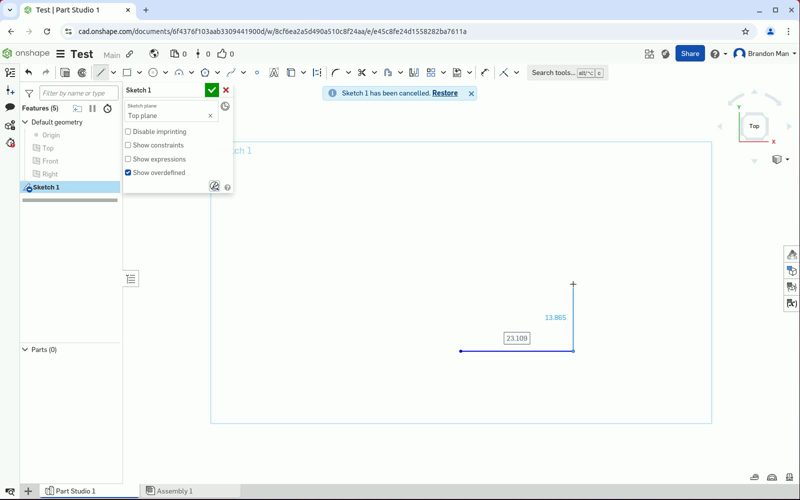
key_down(shift)
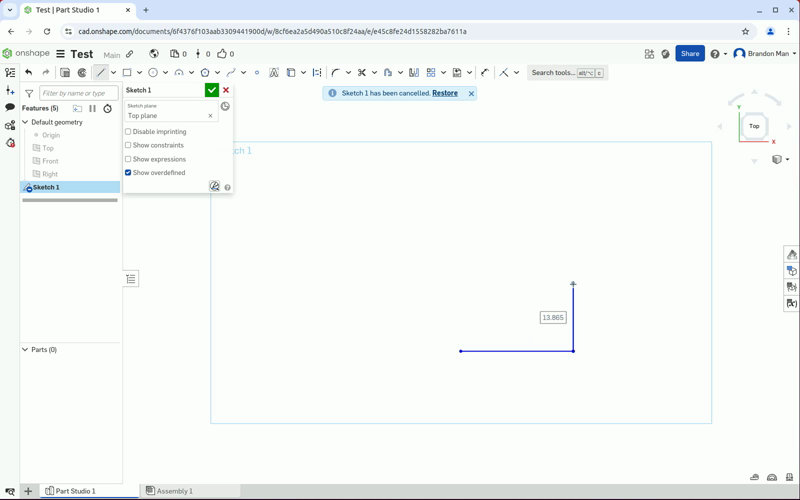
mouse_move(460, 283)
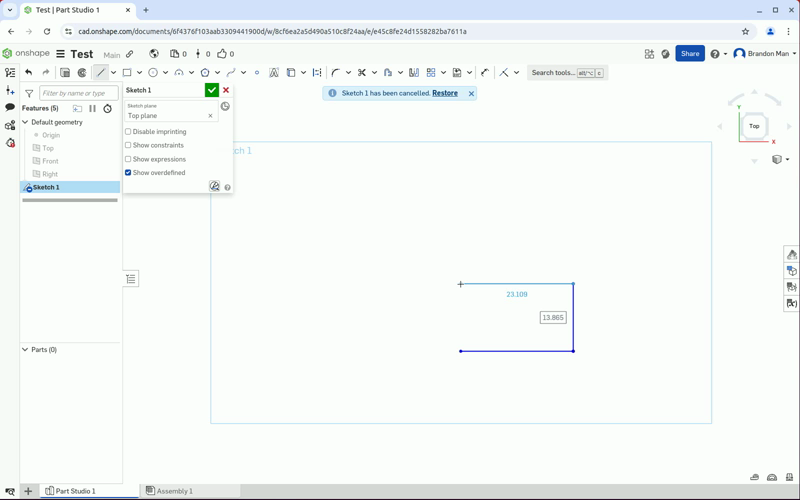
click(460, 283)
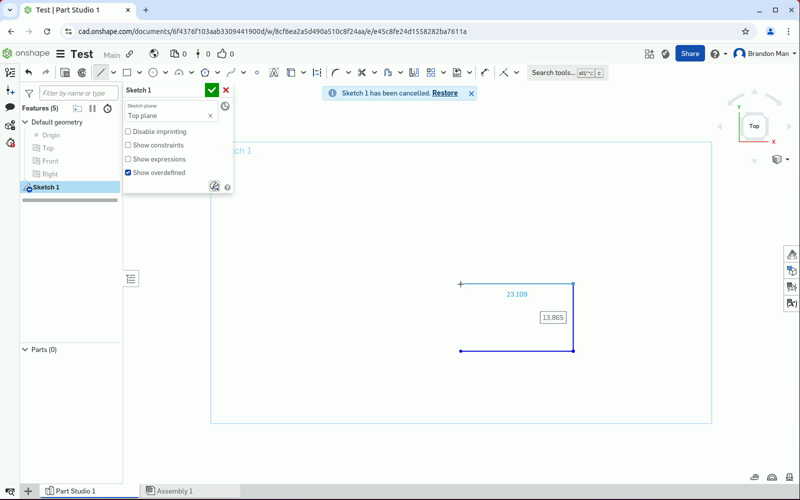
key_up(shift)
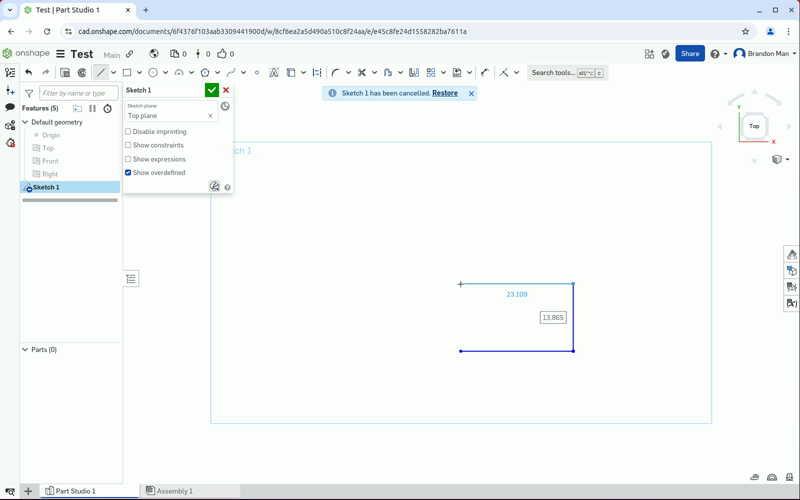
key_down(shift)
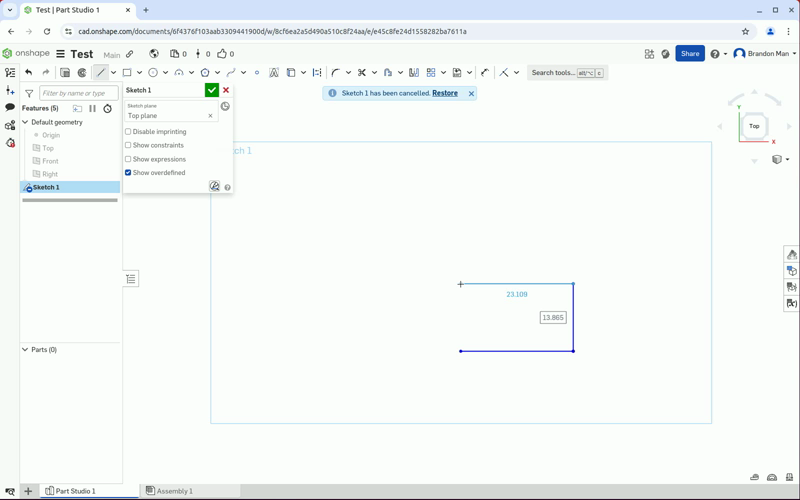
mouse_move(460, 351)
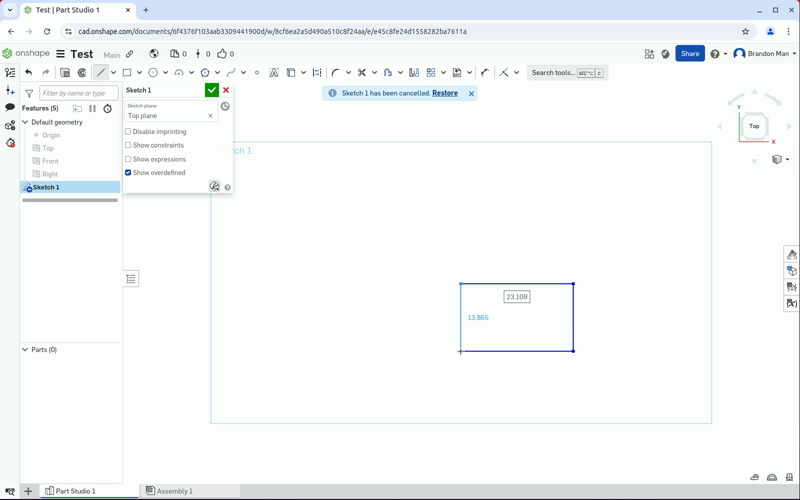
key_up(shift)
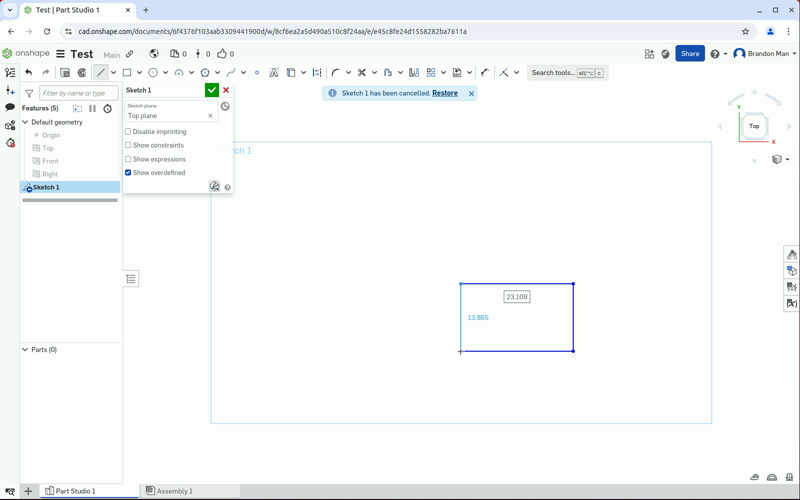
click(460, 351)
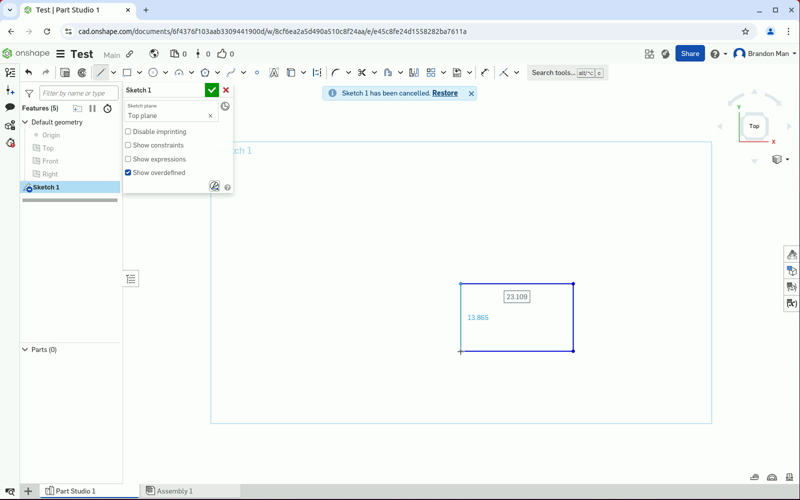
key(esc)
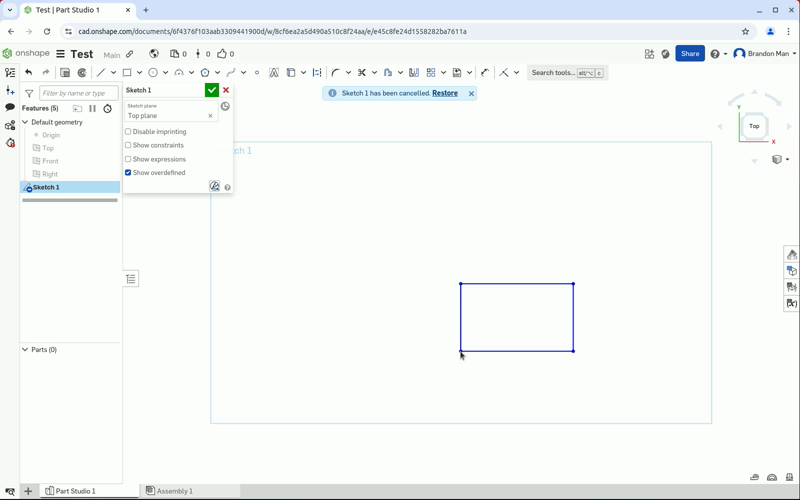
mouse_move(493, 320)
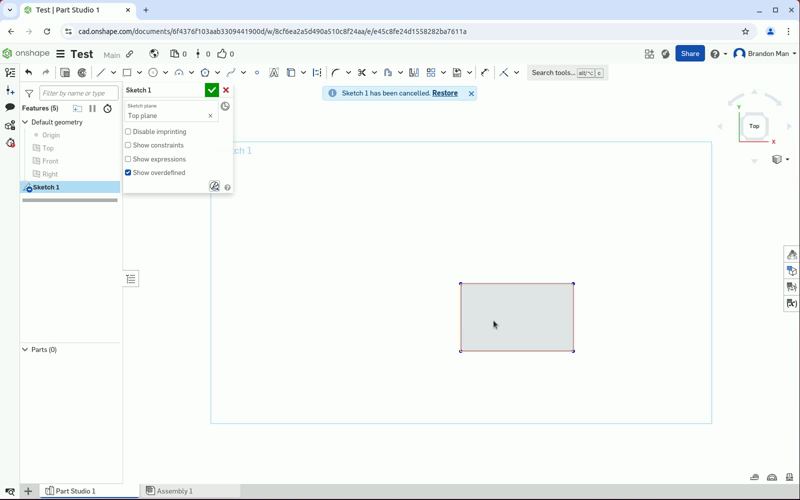
click(493, 320)
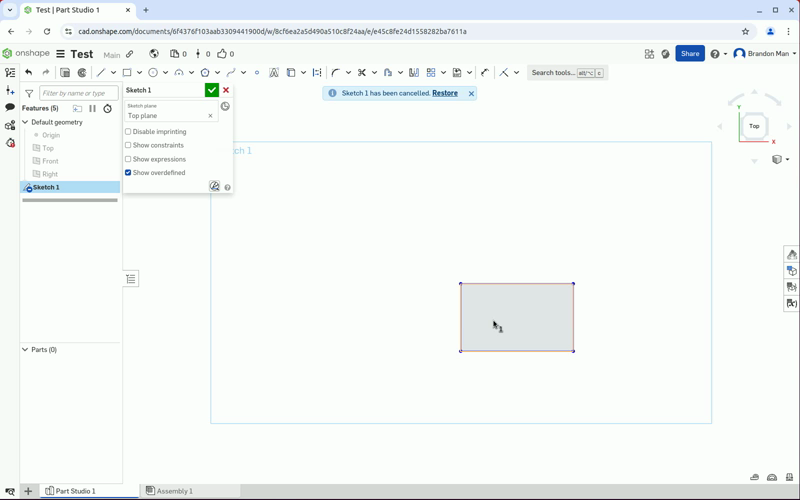
mouse_move(73, 352)
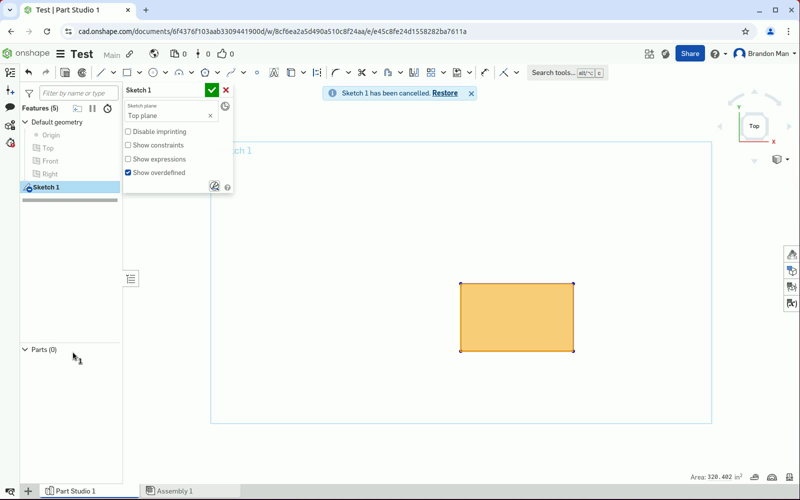
key(shift+y)
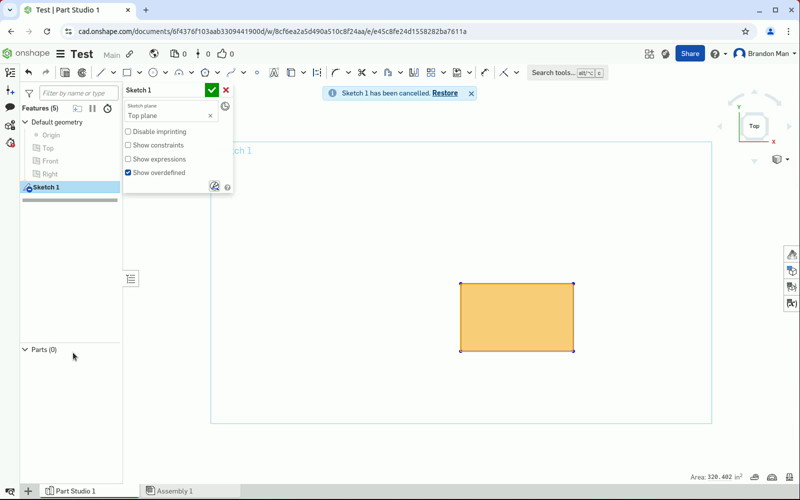
key(shift+e)
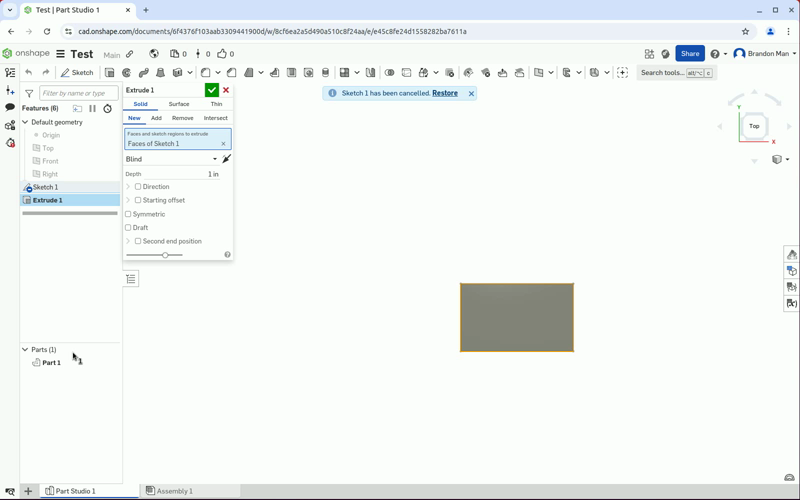
mouse_move(143, 106)
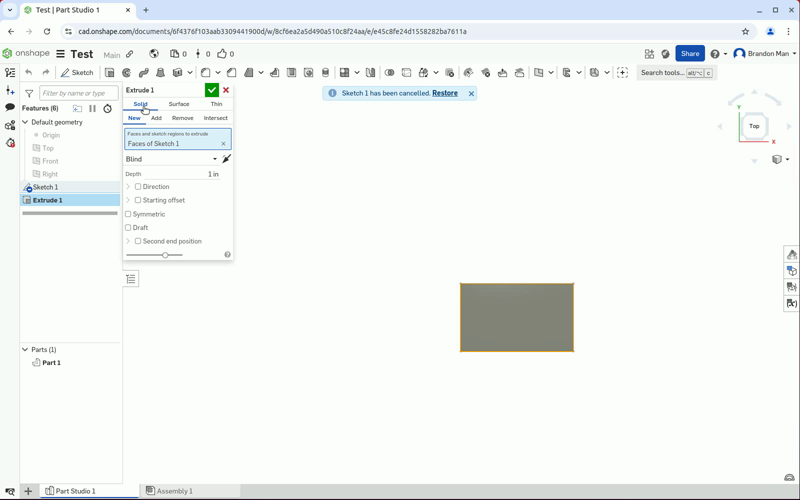
click(143, 106)
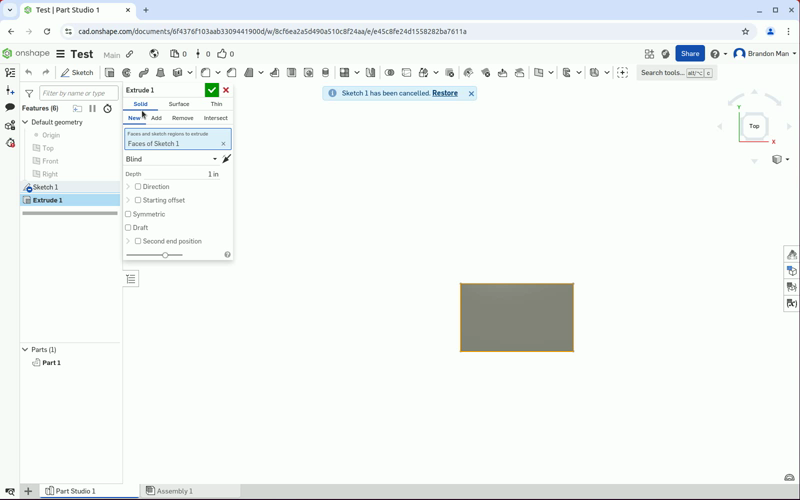
mouse_move(137, 120)
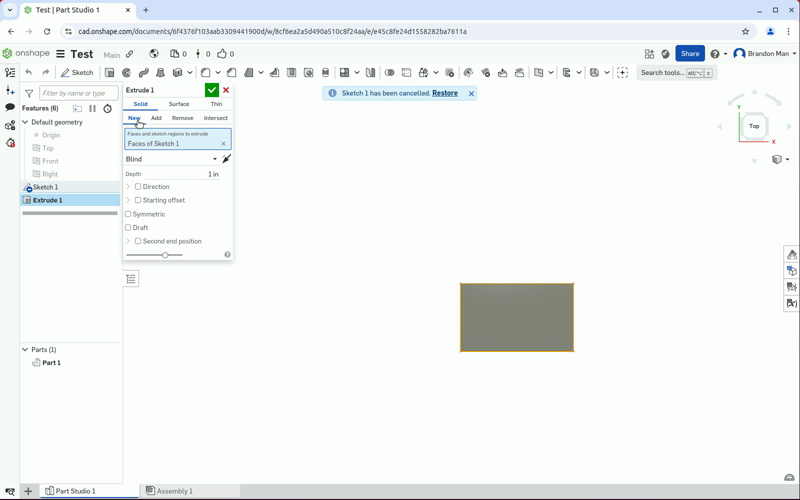
click(137, 120)
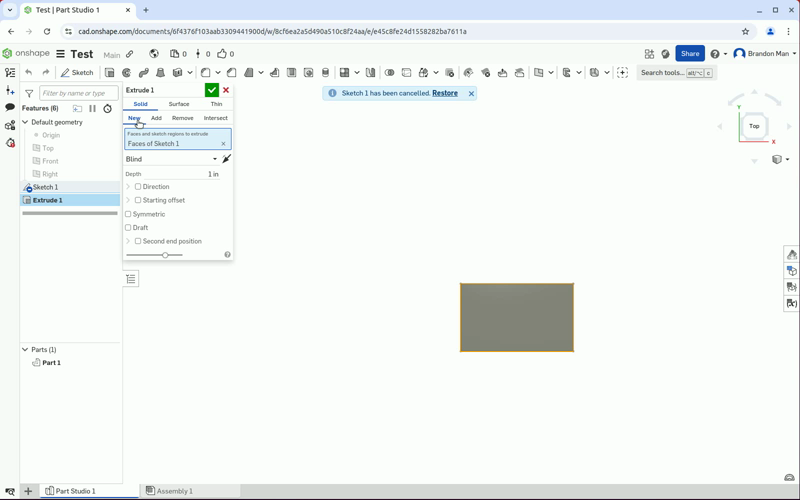
key(tab, 4)
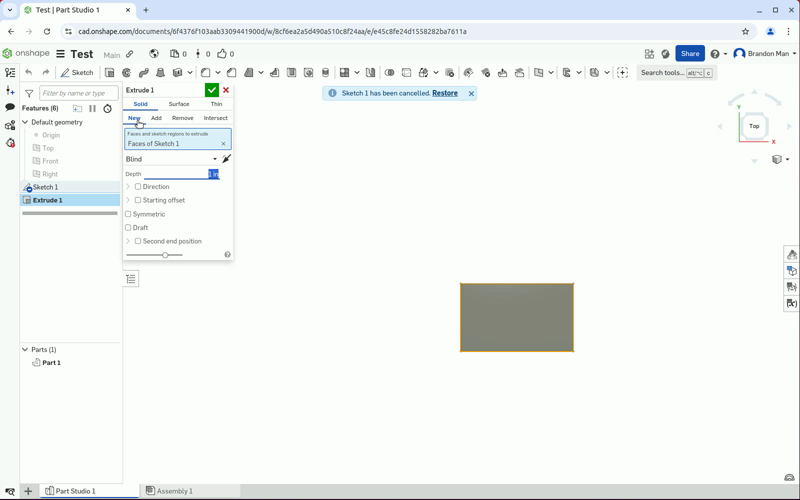
text(0.722)
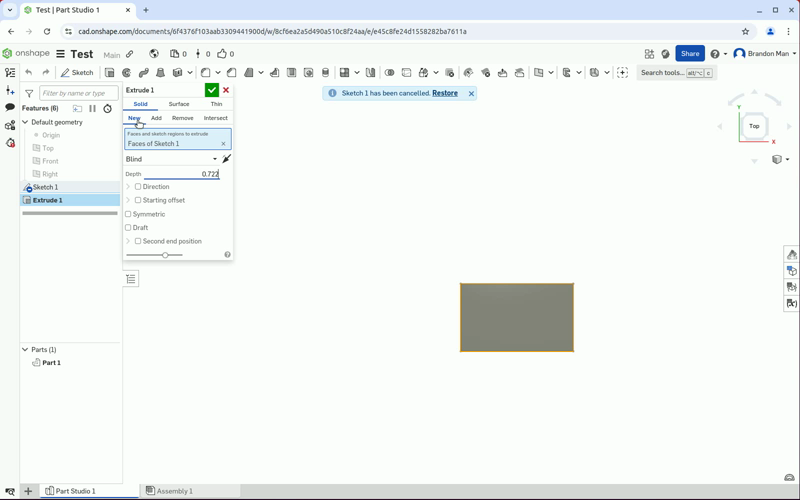
key(enter)
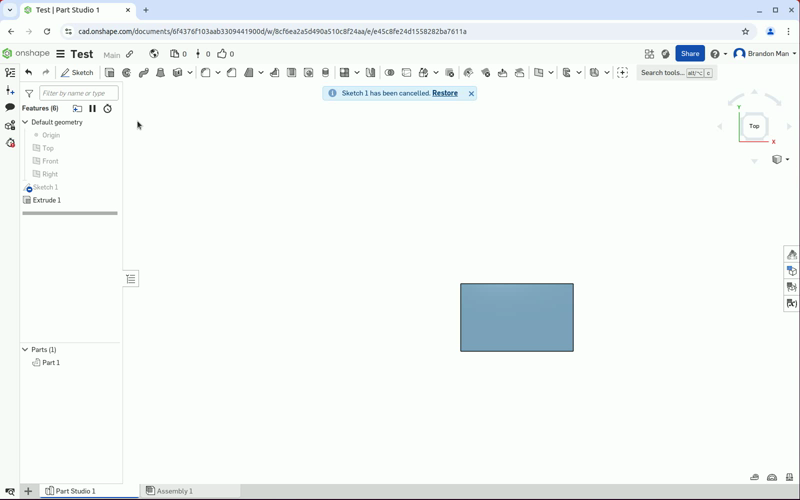
key(shift+h)
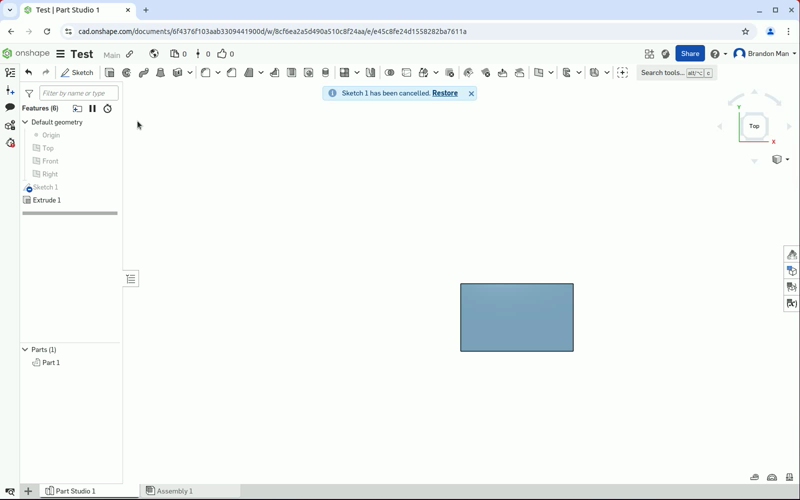
key(shift+h)
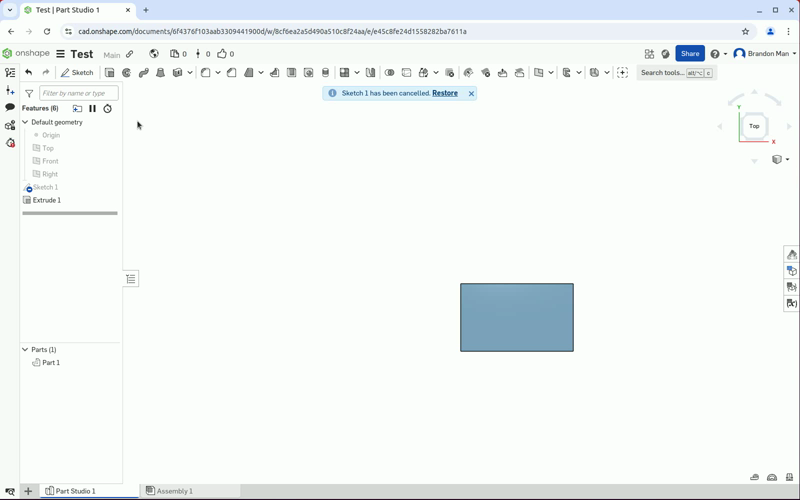
mouse_move(73, 189)
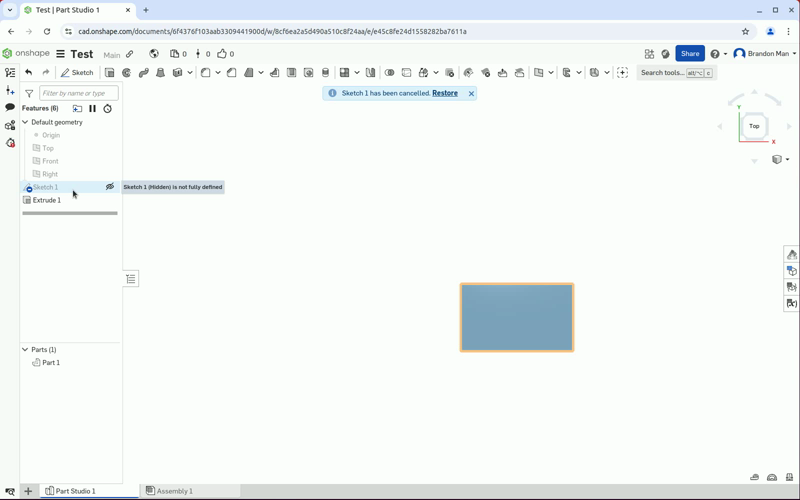
click(73, 189)
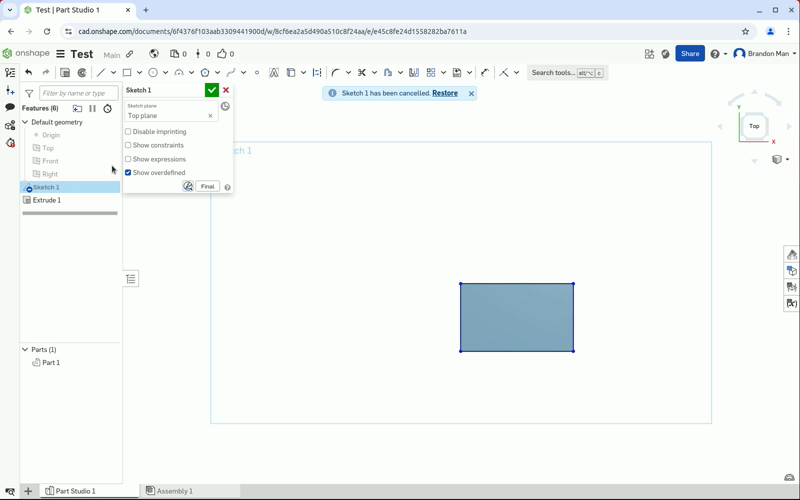
mouse_move(229, 92)
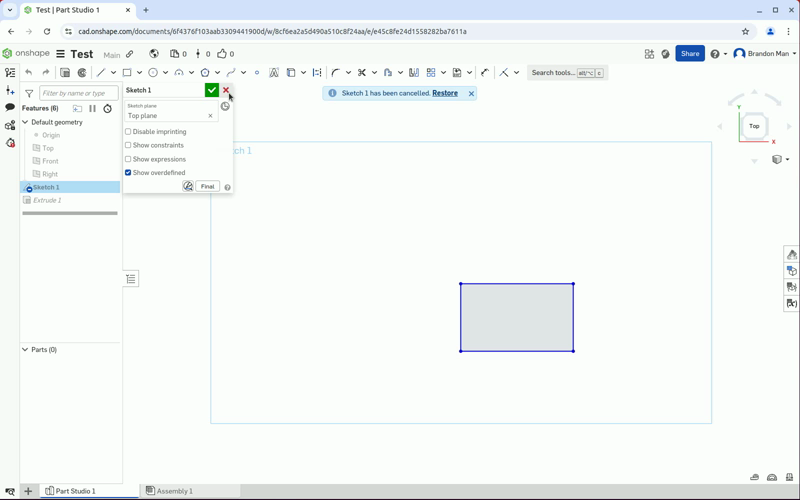
click(229, 92)
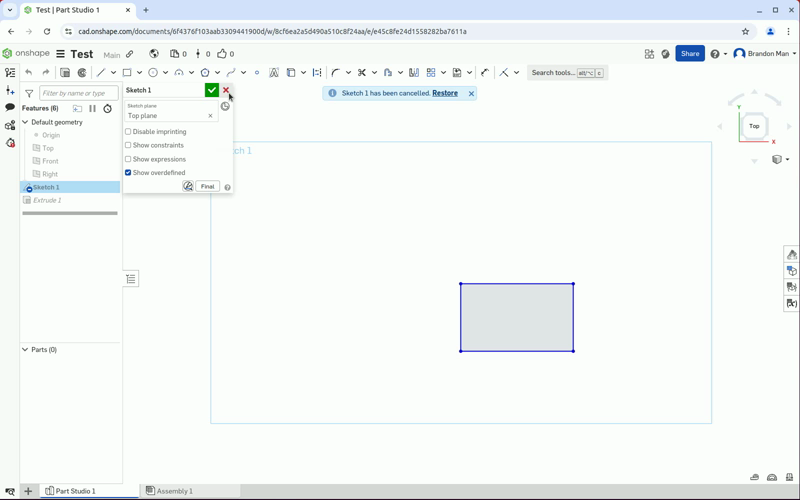
key(shift+s)
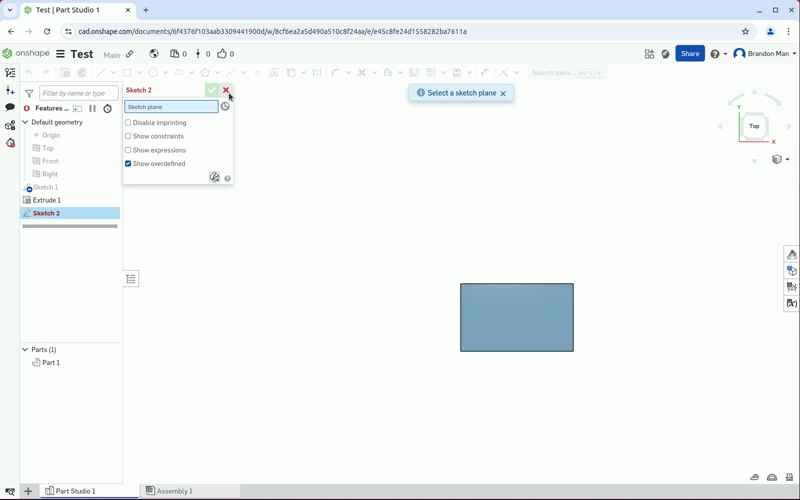
mouse_move(73, 150)
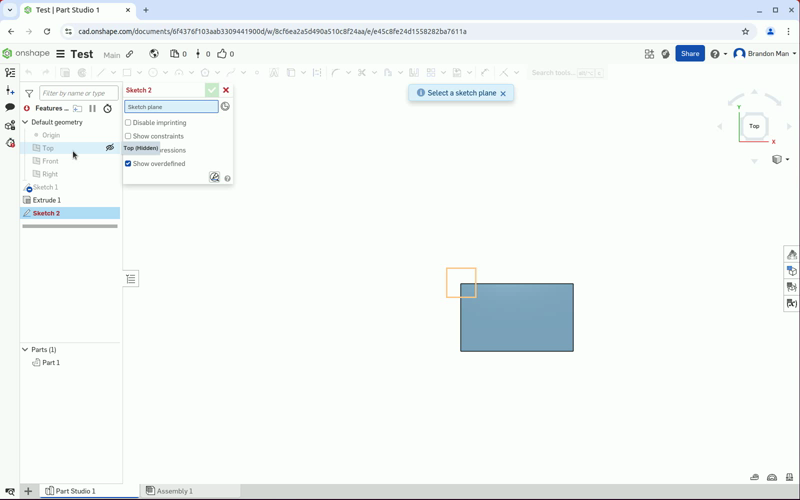
click(73, 150)
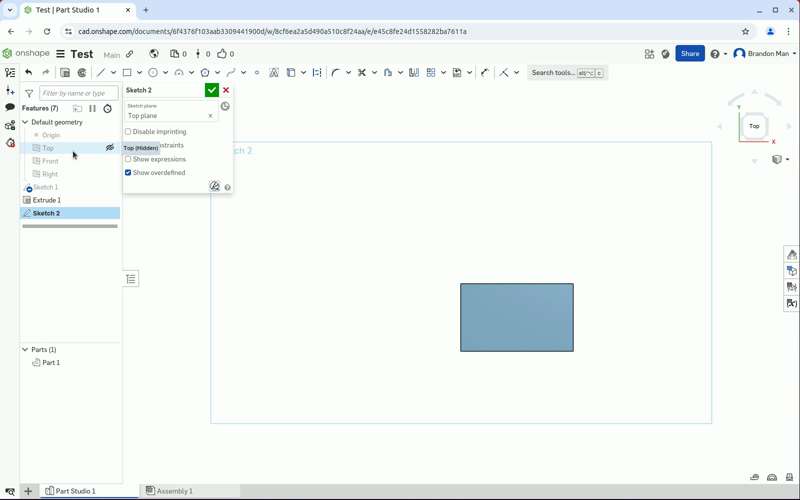
mouse_move(73, 352)
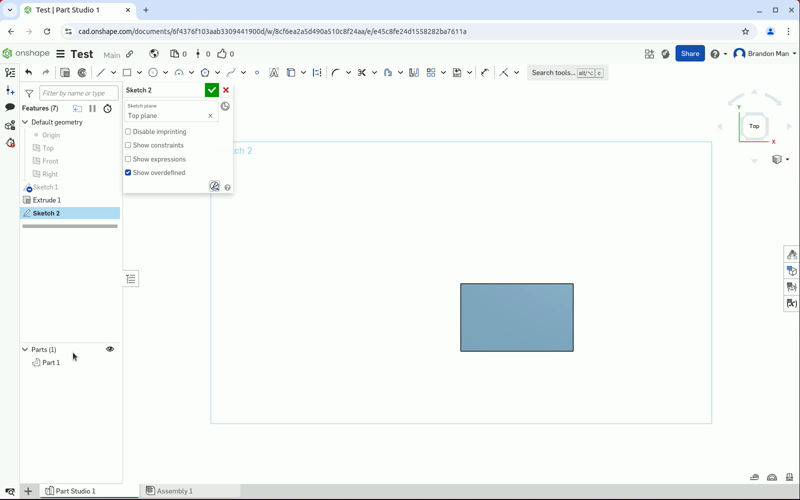
key(y)
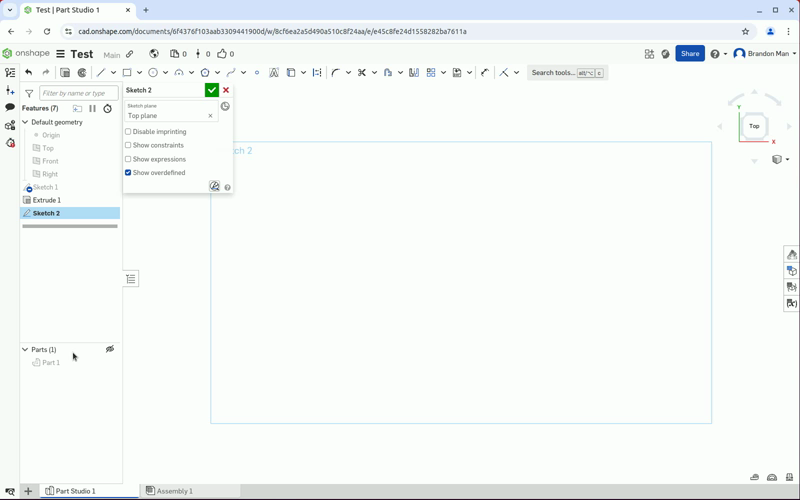
key(l)
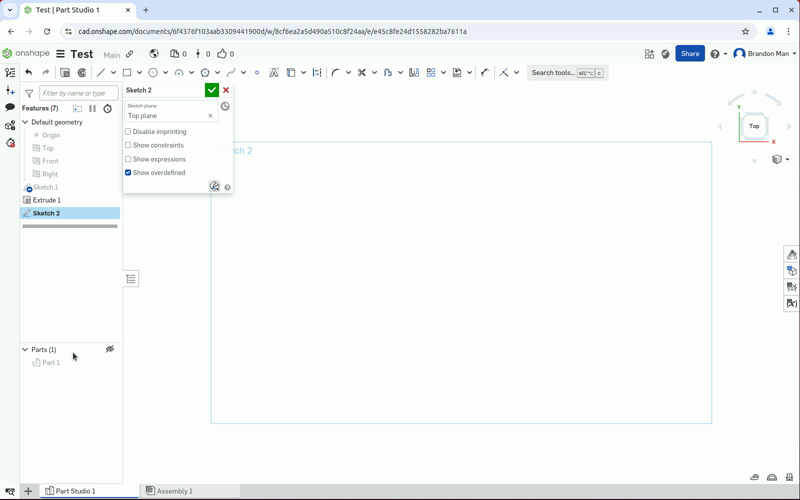
key_down(shift)
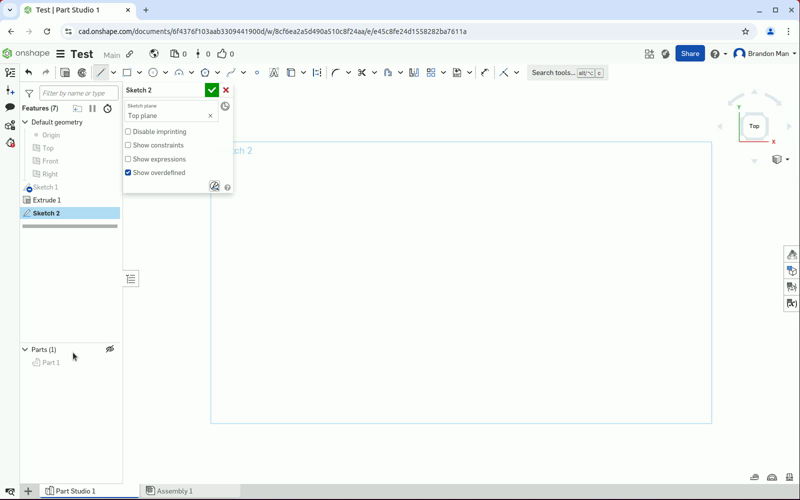
mouse_move(460, 351)
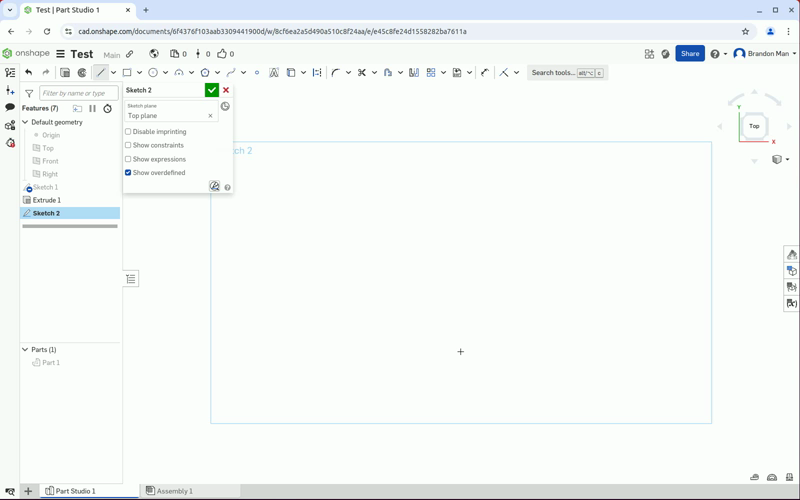
click(460, 351)
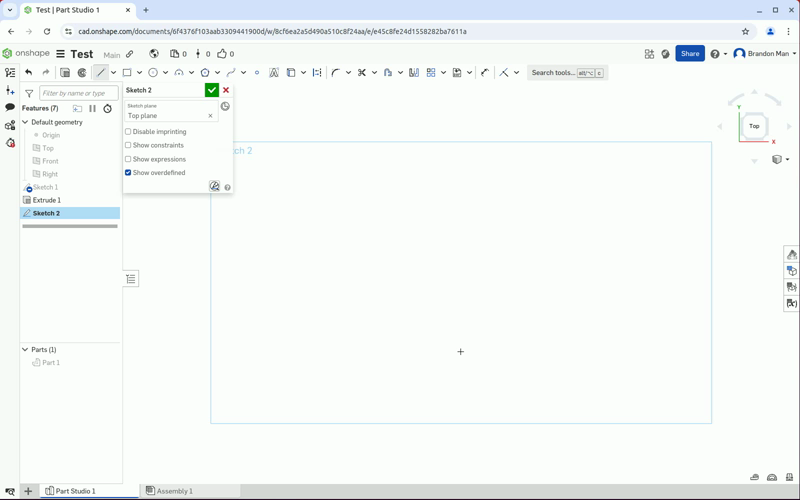
key_up(shift)
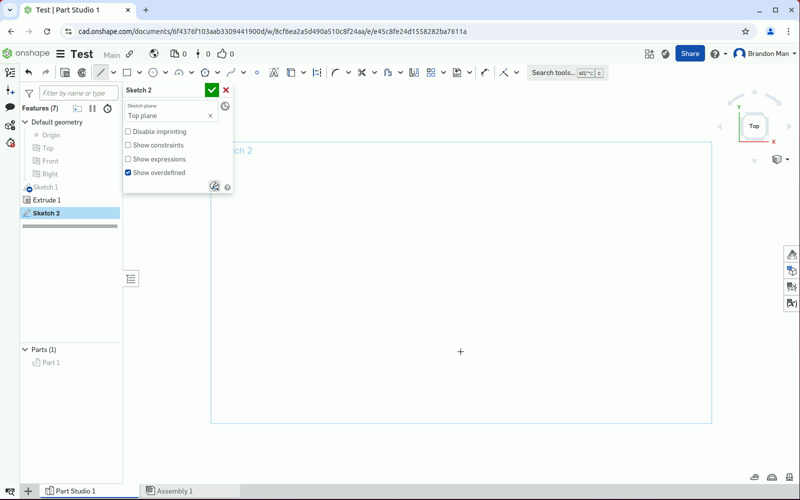
key_down(shift)
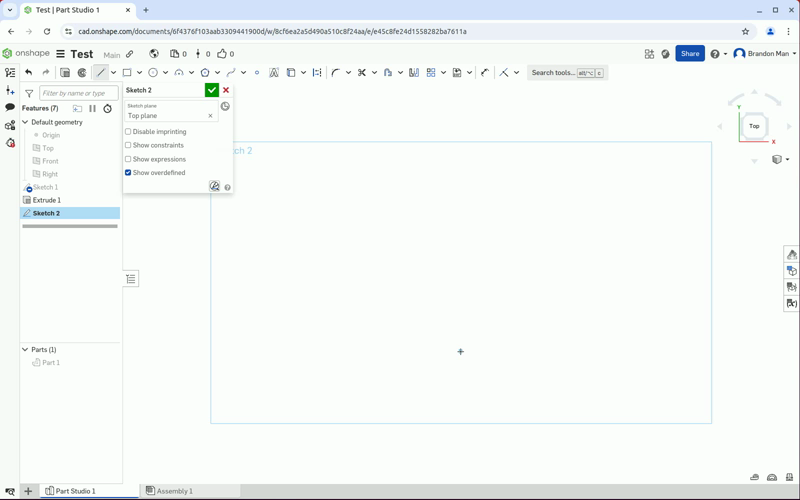
mouse_move(573, 351)
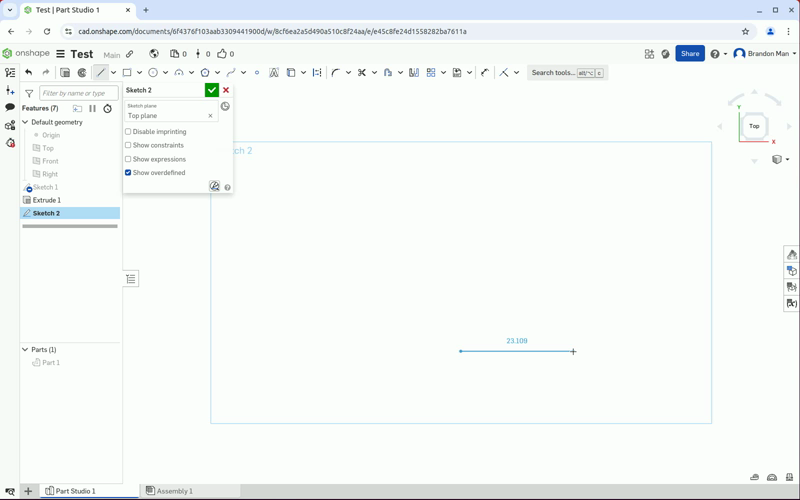
click(573, 351)
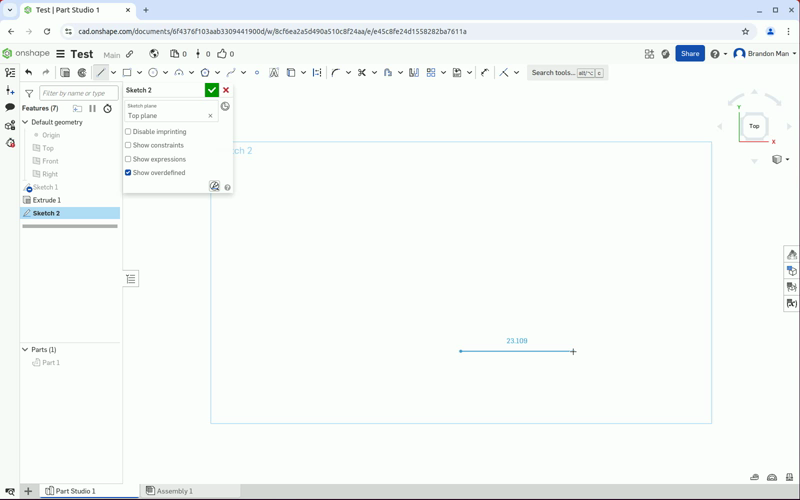
key_up(shift)
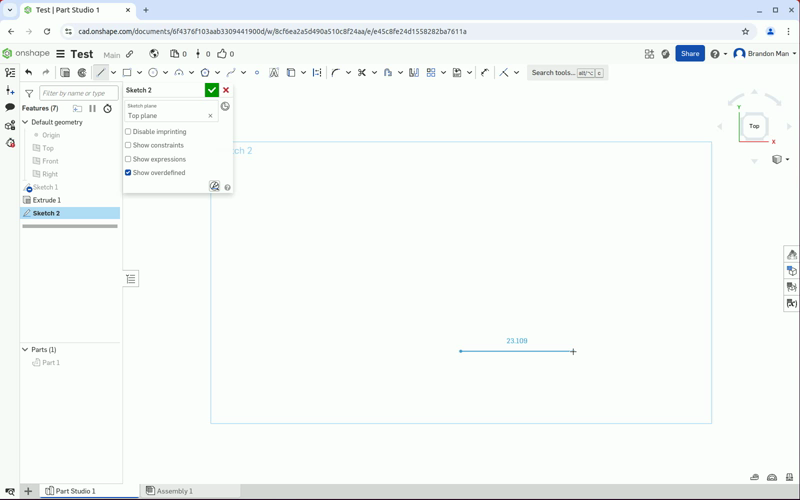
key_down(shift)
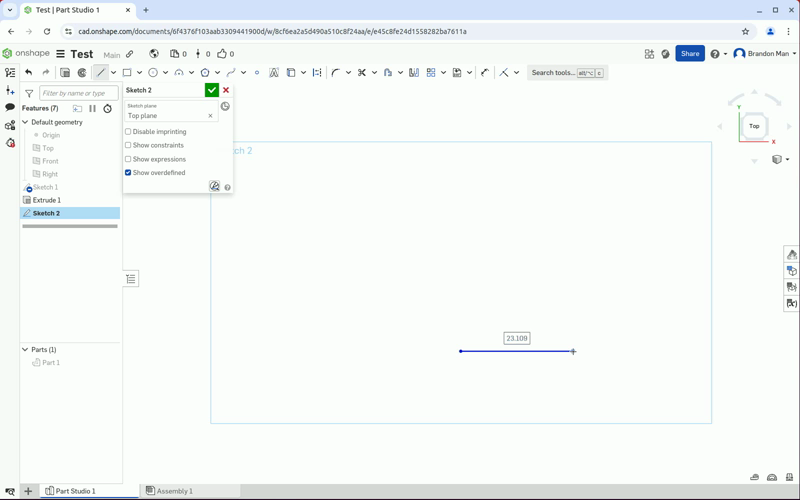
mouse_move(573, 283)
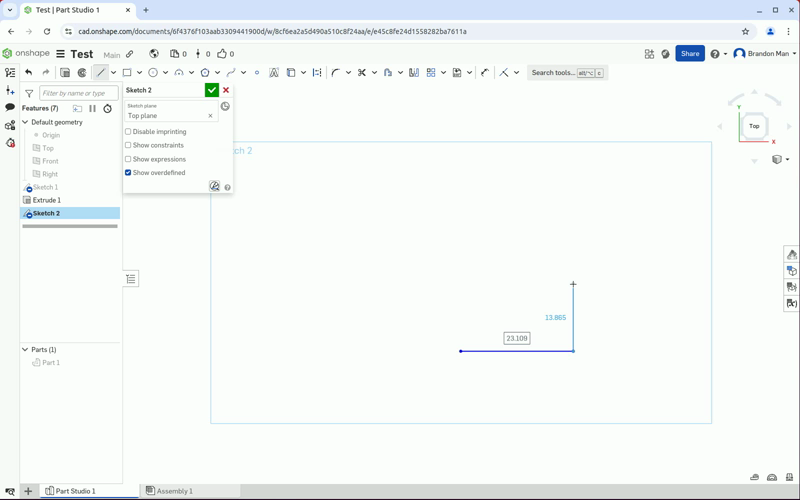
click(573, 283)
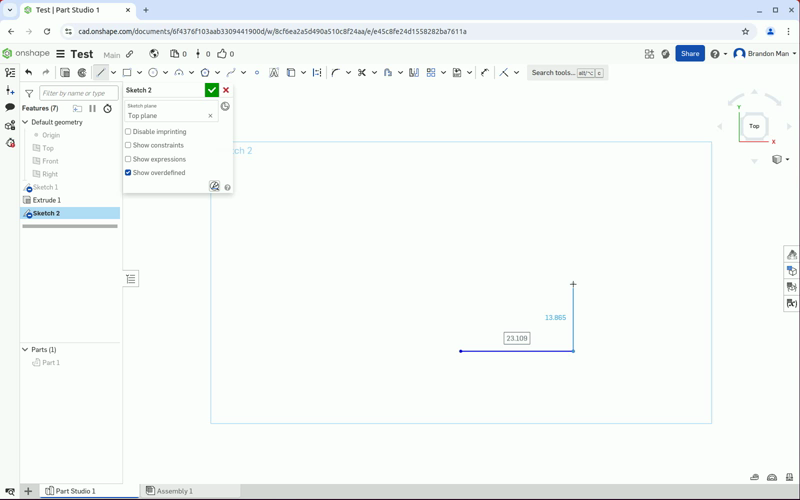
key_up(shift)
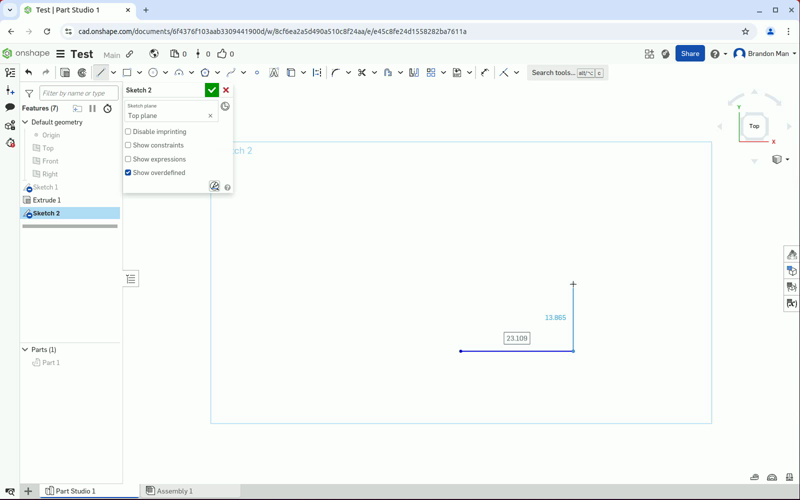
key_down(shift)
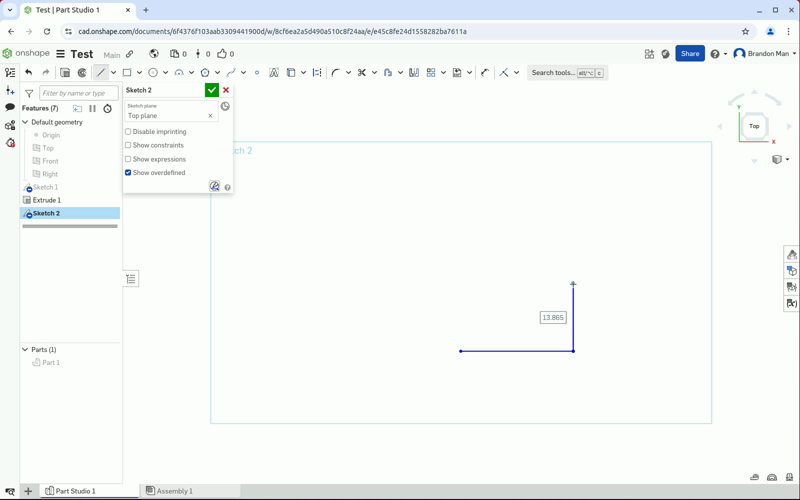
mouse_move(460, 283)
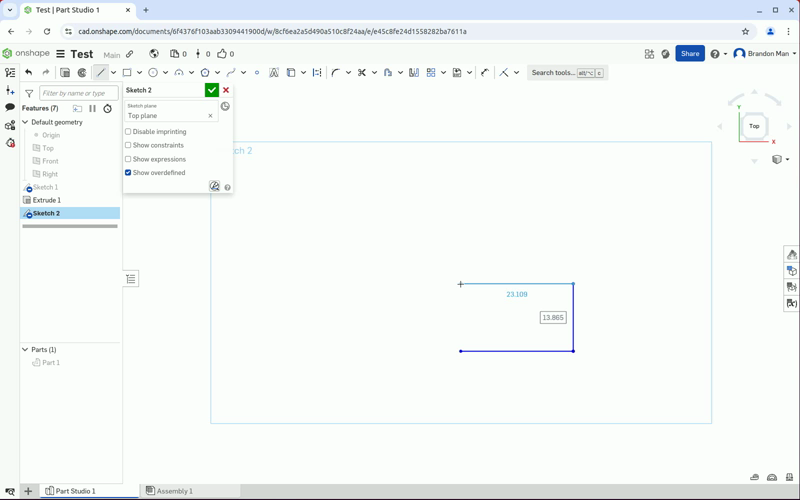
click(460, 283)
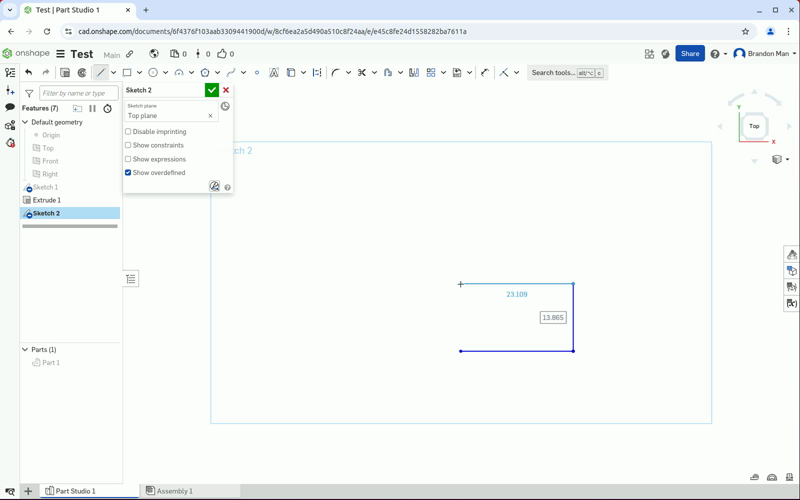
key_up(shift)
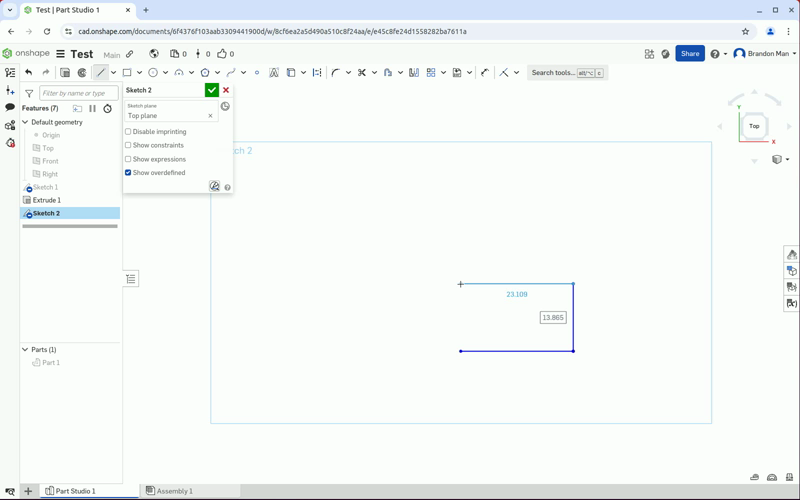
key_down(shift)
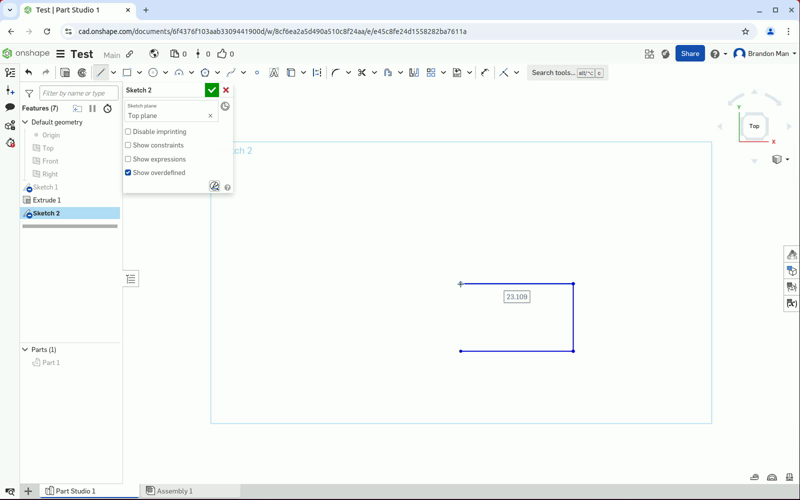
mouse_move(460, 351)
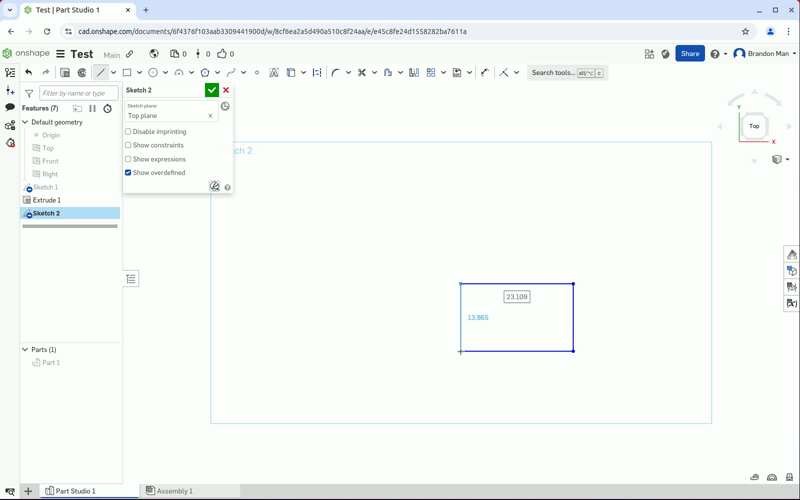
key_up(shift)
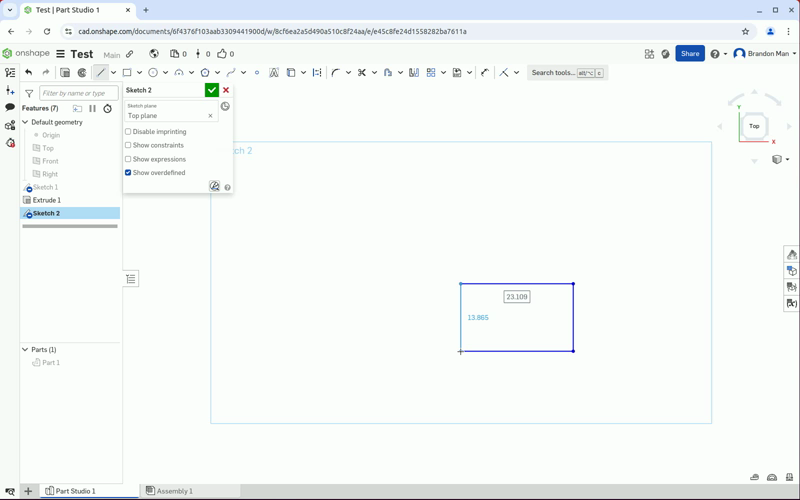
click(460, 351)
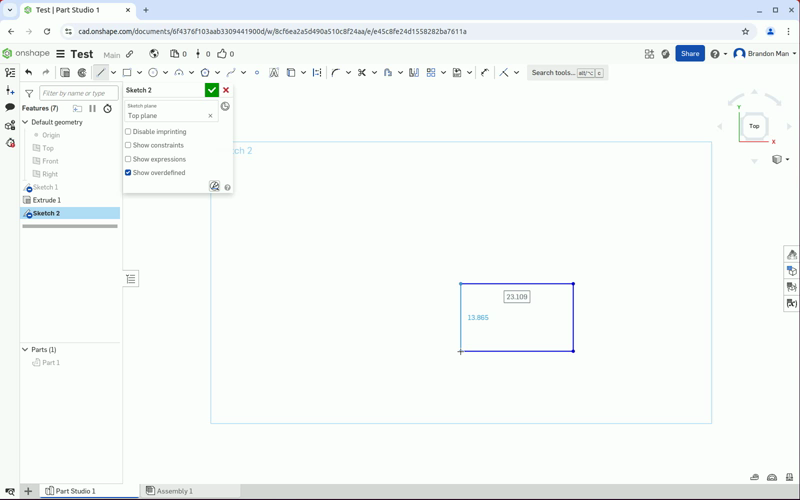
key(esc)
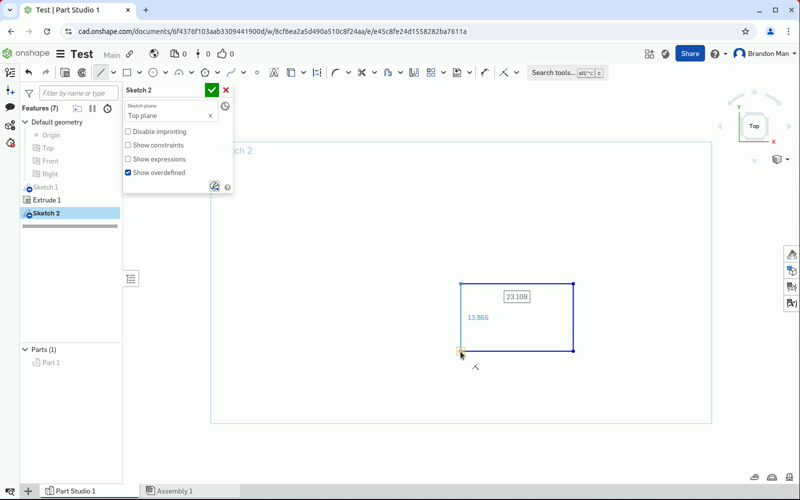
mouse_move(475, 294)
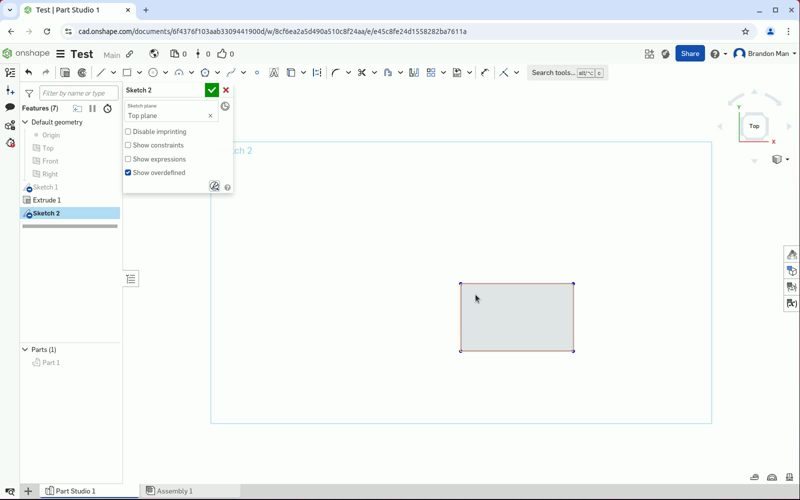
click(475, 294)
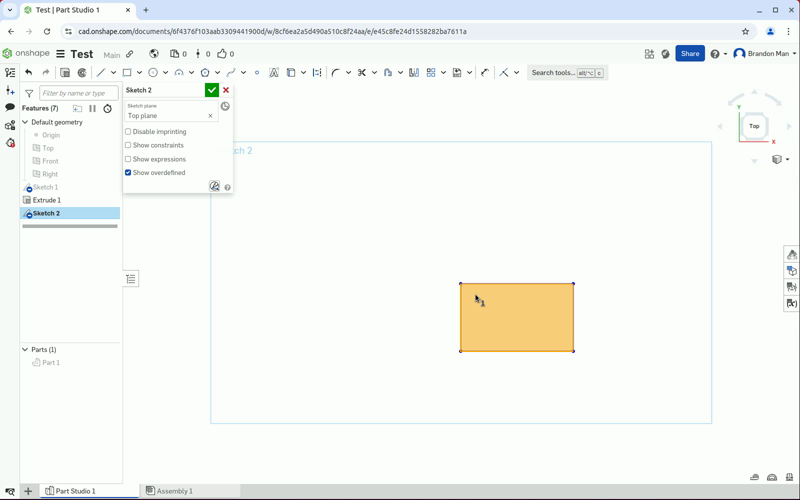
mouse_move(73, 352)
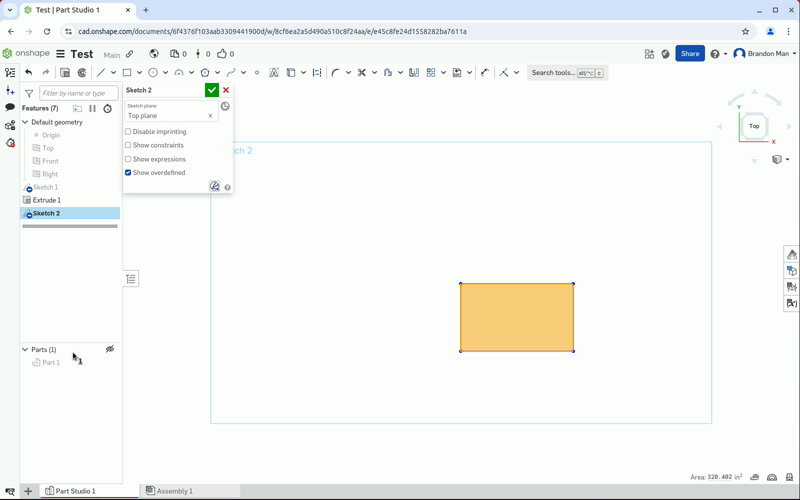
key(shift+y)
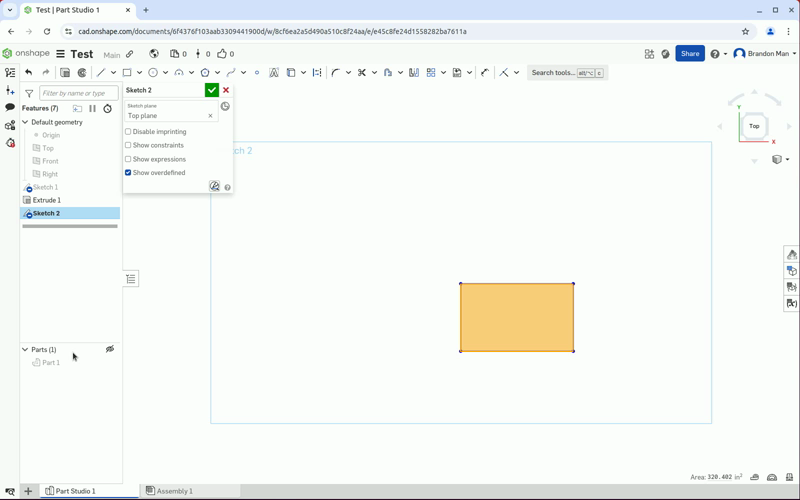
key(shift+e)
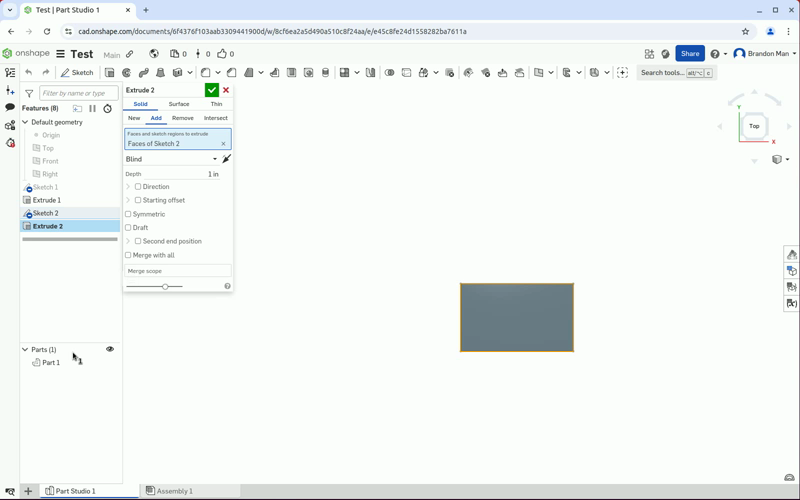
mouse_move(143, 106)
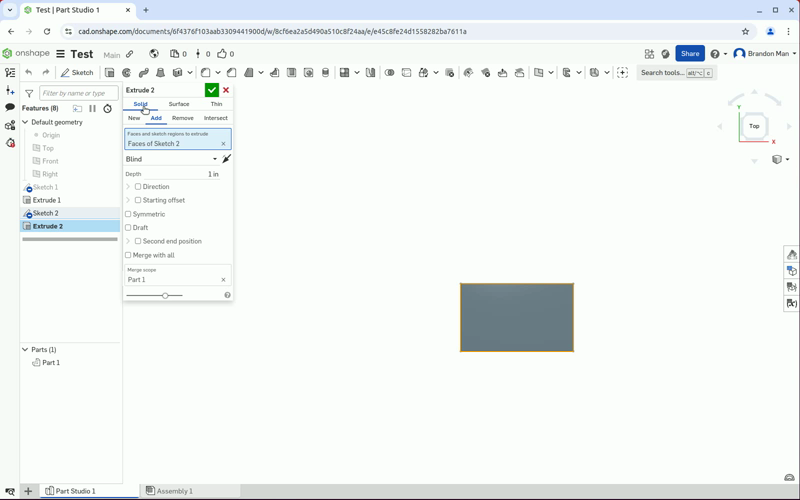
click(143, 106)
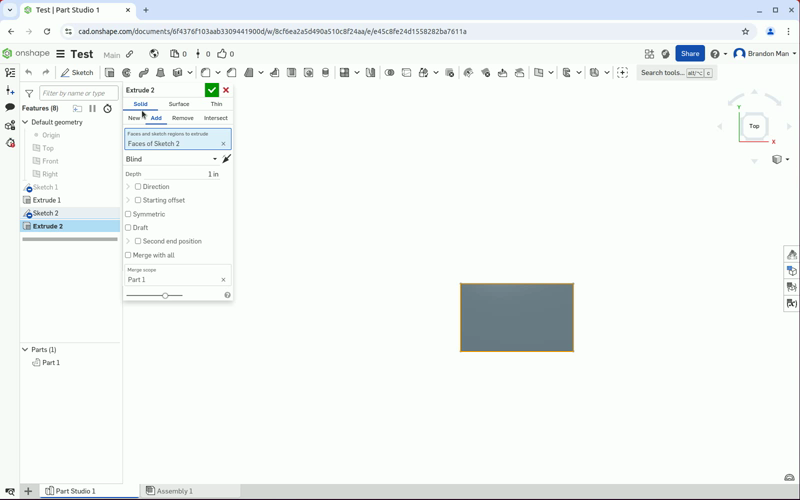
mouse_move(137, 120)
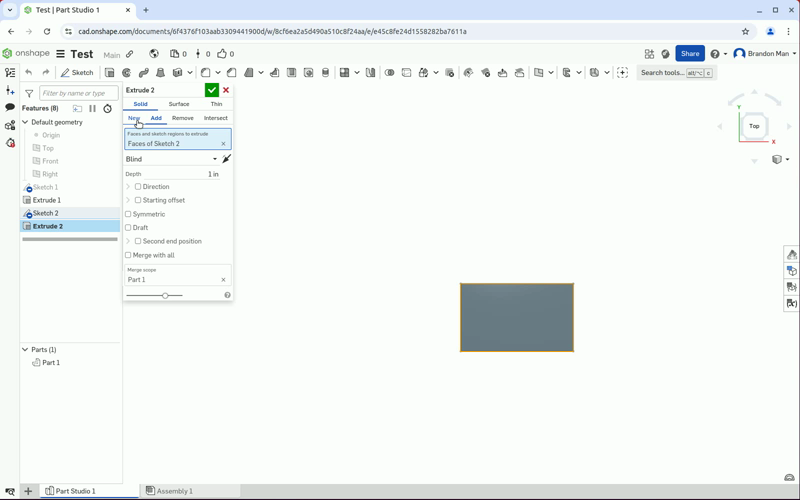
click(137, 120)
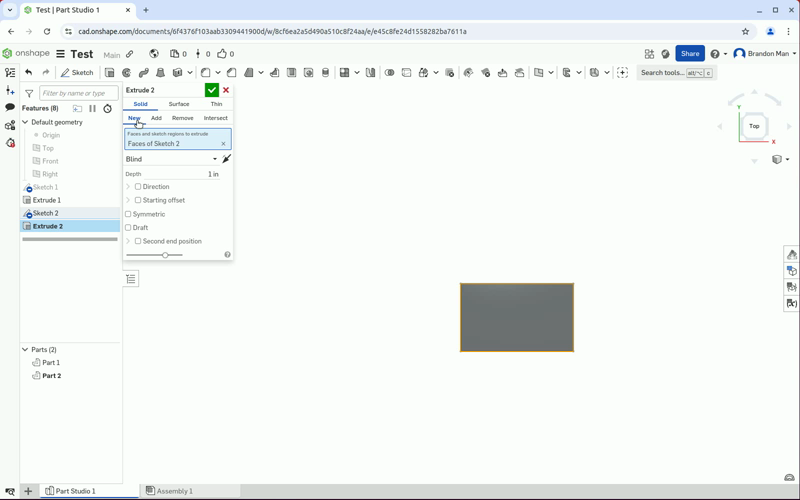
key(tab, 4)
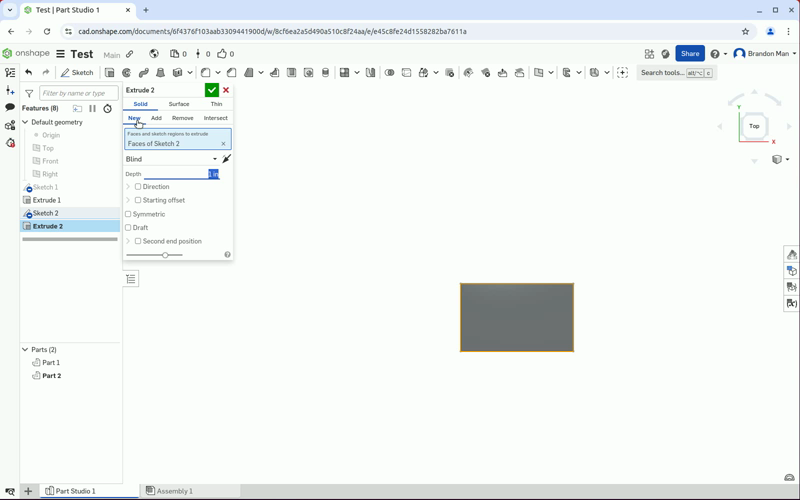
text(0.722)
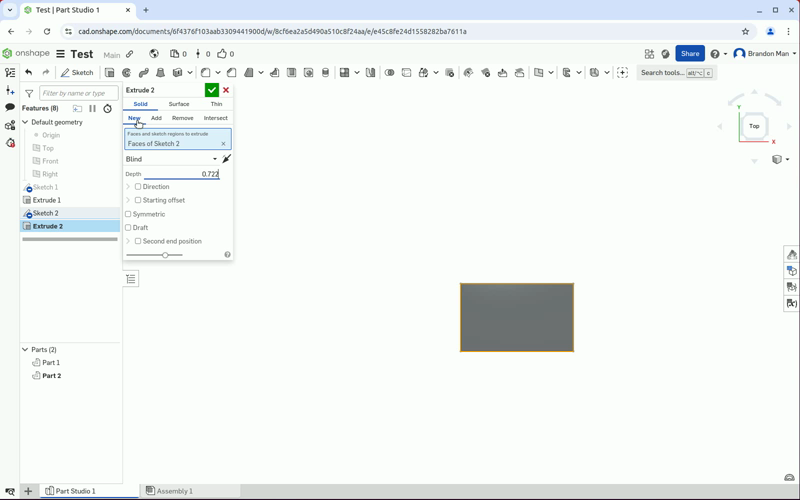
key(enter)
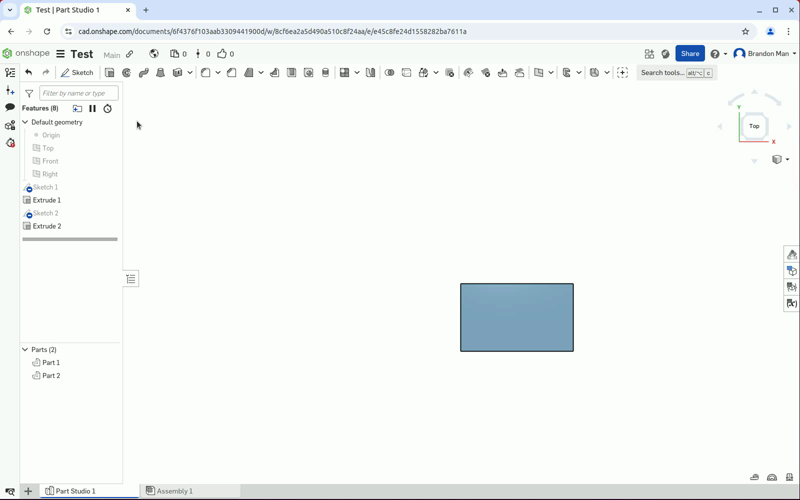
key(shift+h)
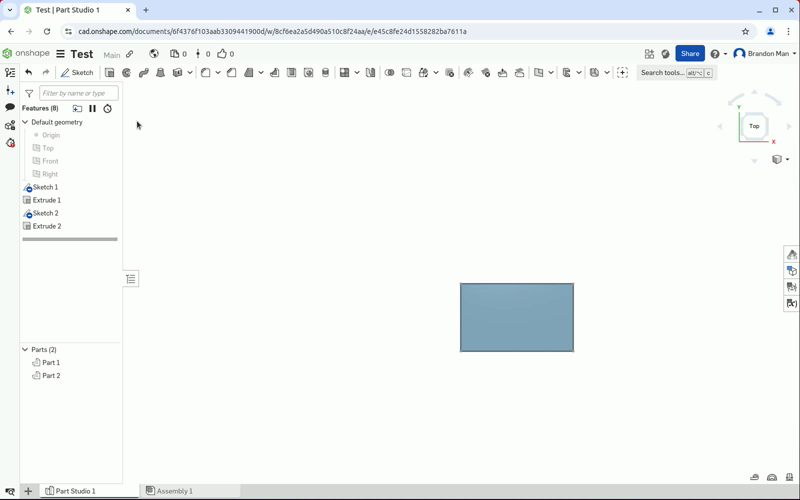
key(shift+h)
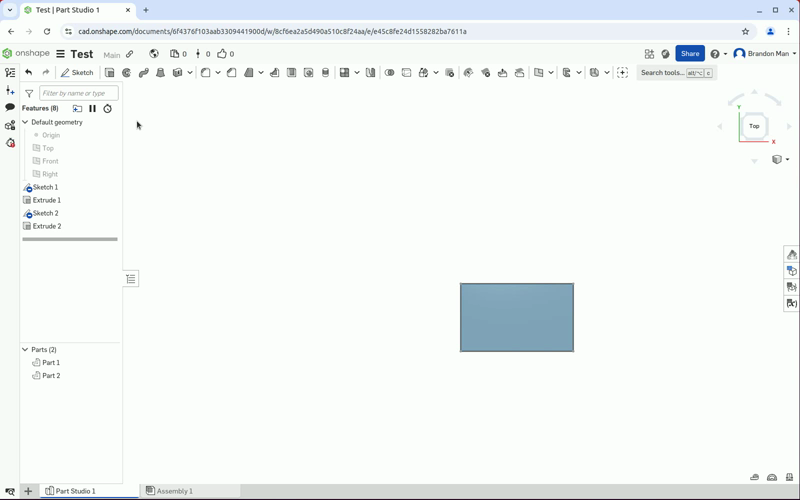
key(shift+7)
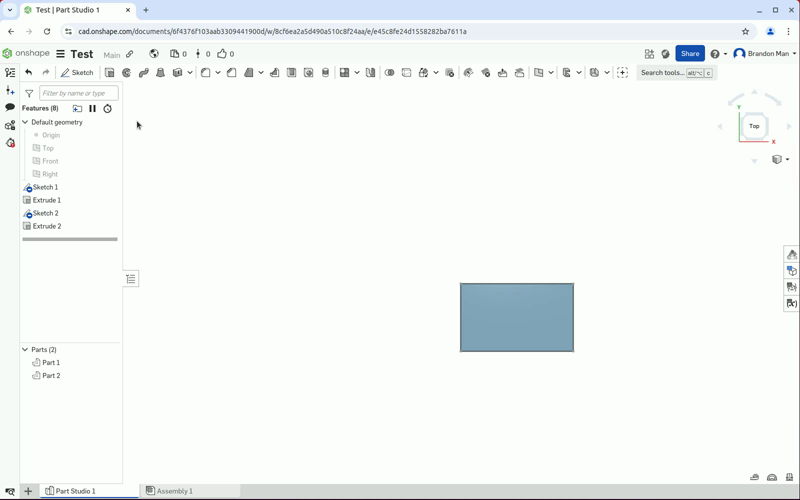
key(up, 3)
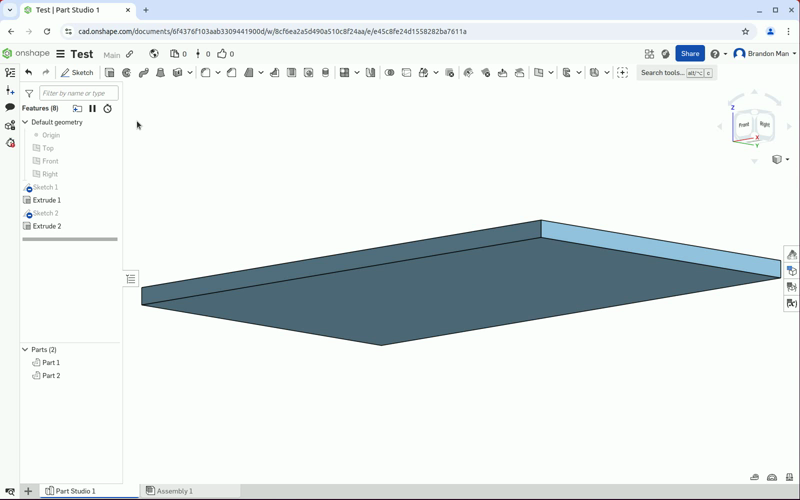
key(left, 3)
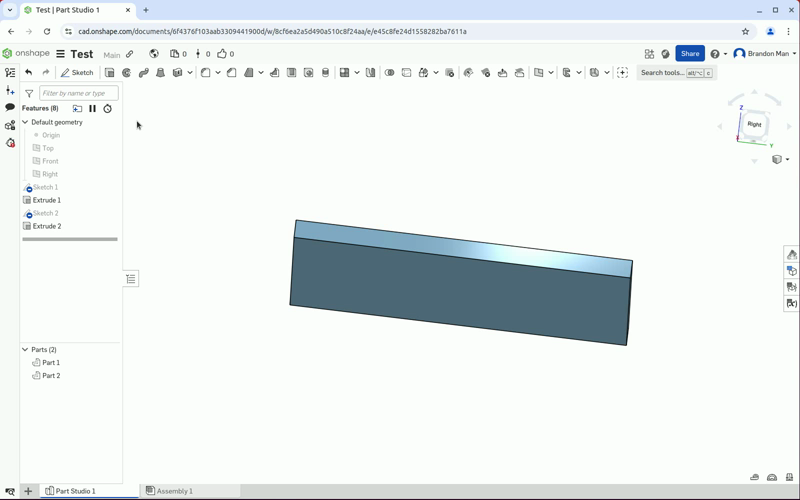
key(right, 3)
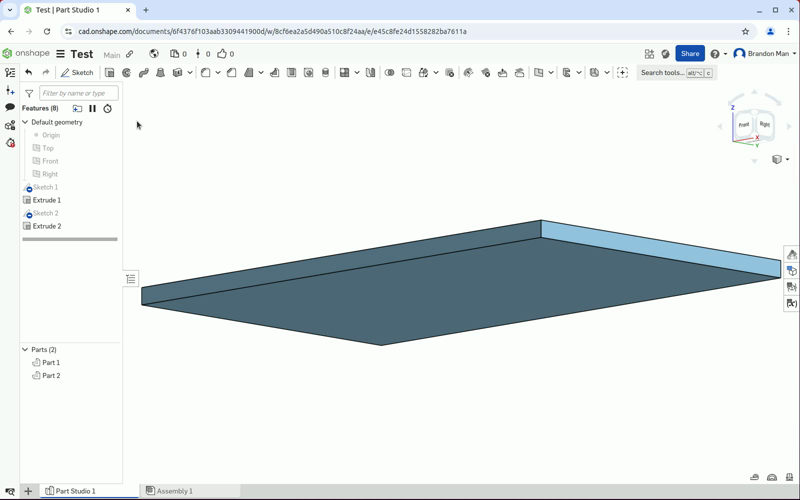
key(down, 3)
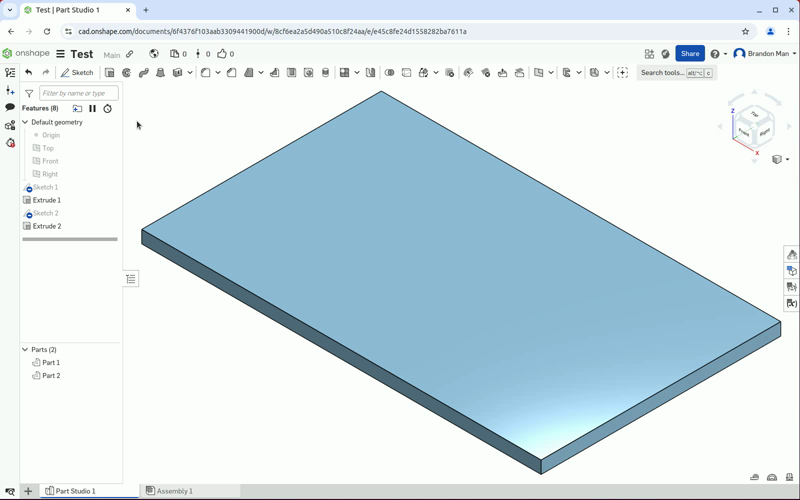
mouse_move(73, 189)
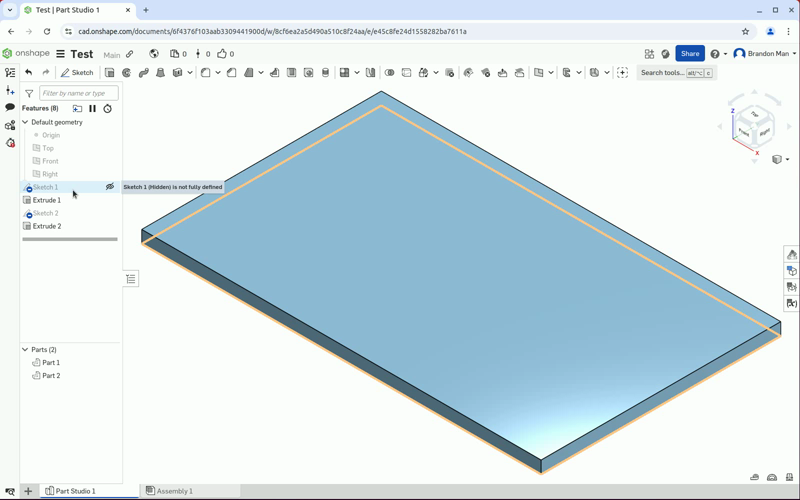
click(73, 189)